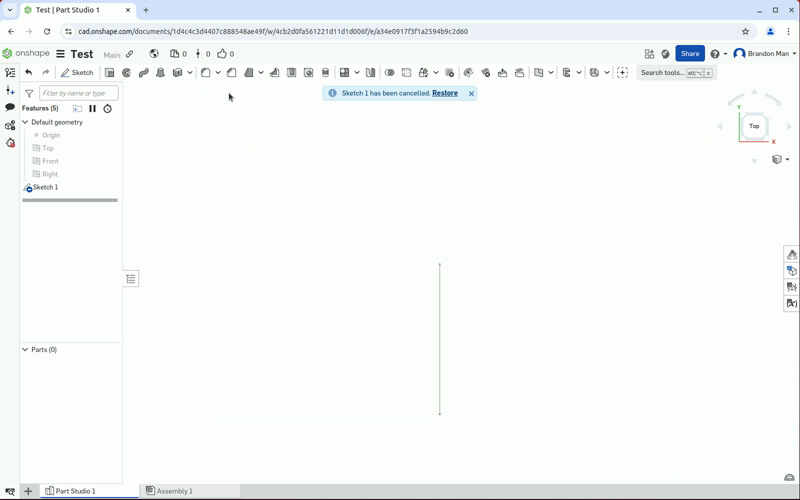
key(shift+h)
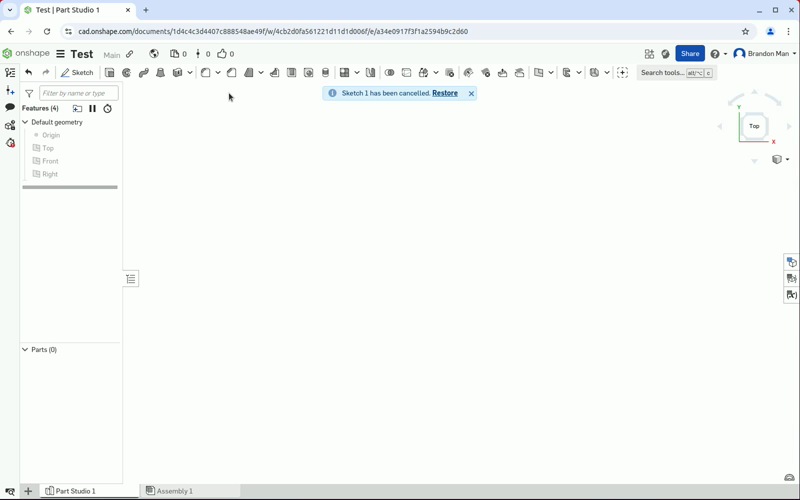
mouse_move(73, 352)
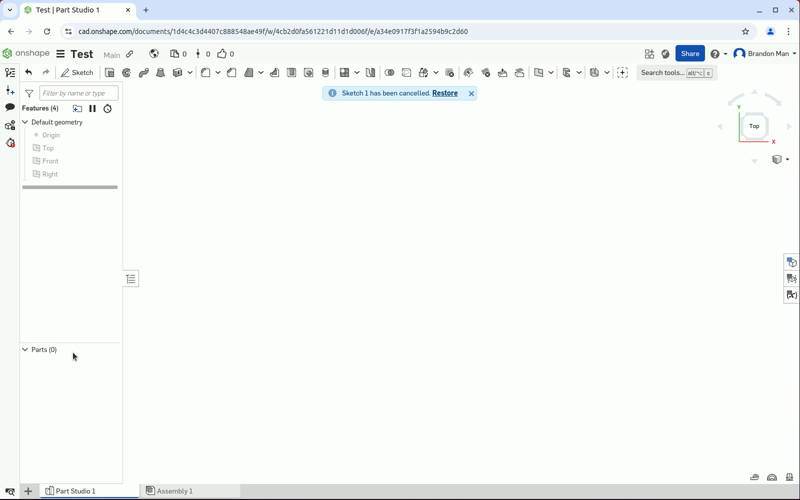
key(y)
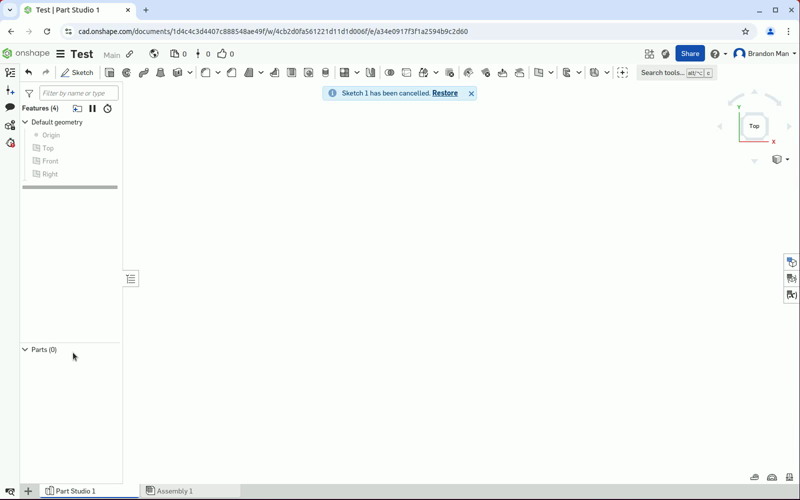
key(shift+p)
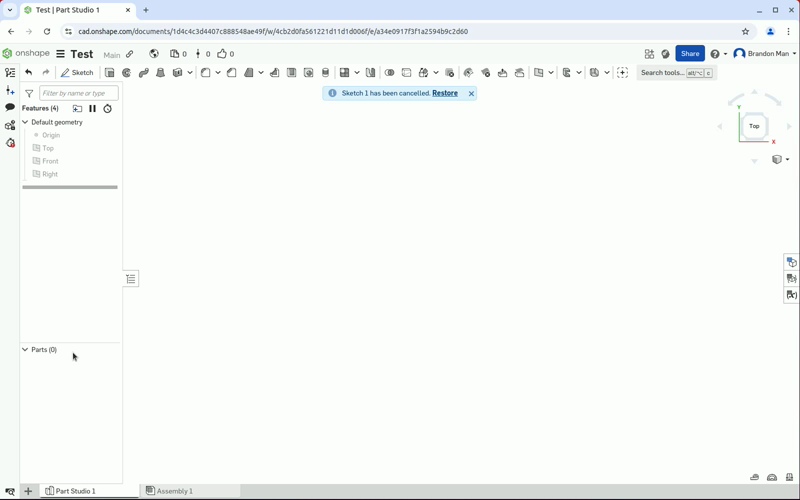
key(space)
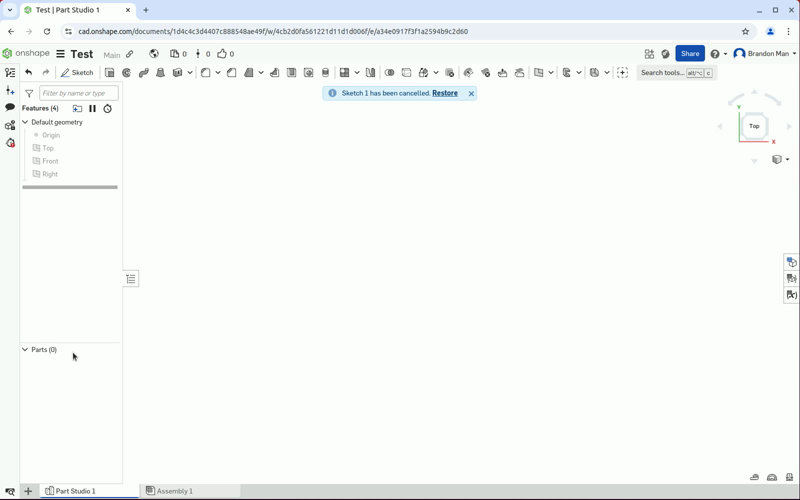
key_down(shift)
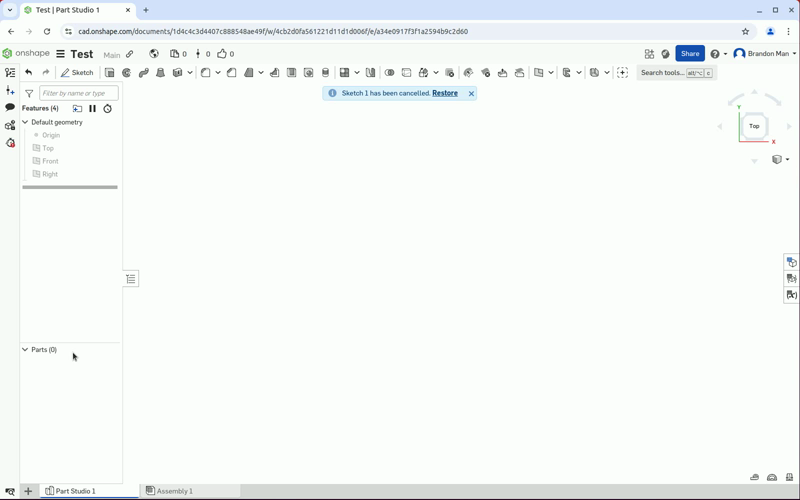
key(up)
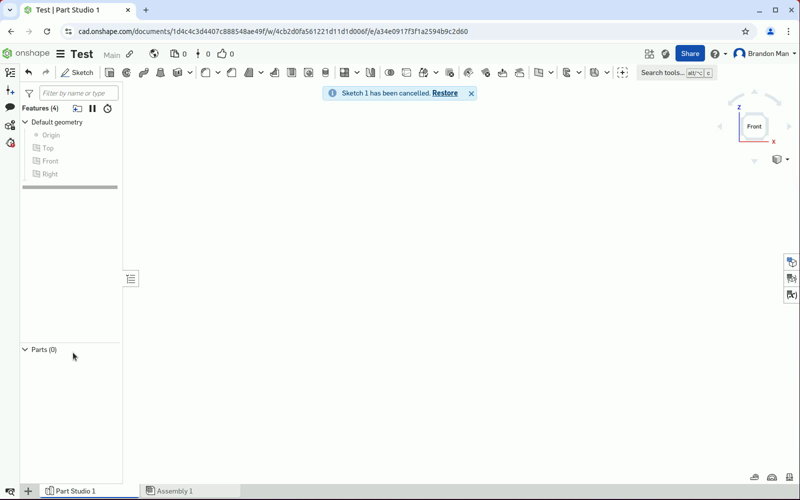
key_up(shift)
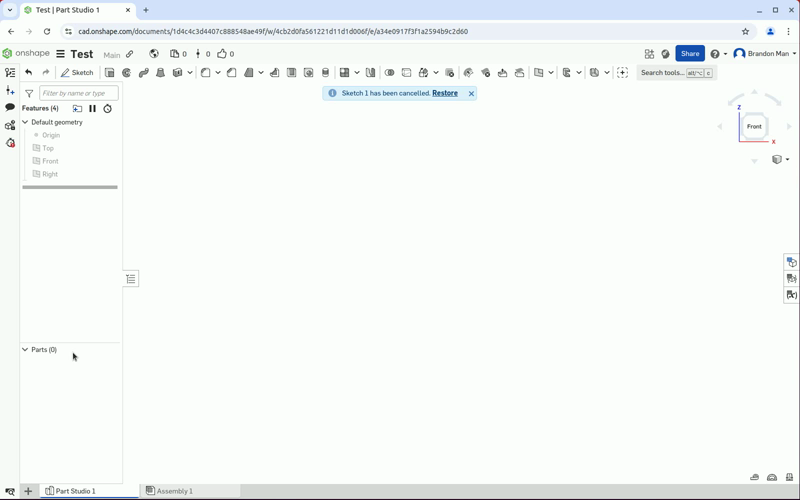
mouse_move(73, 352)
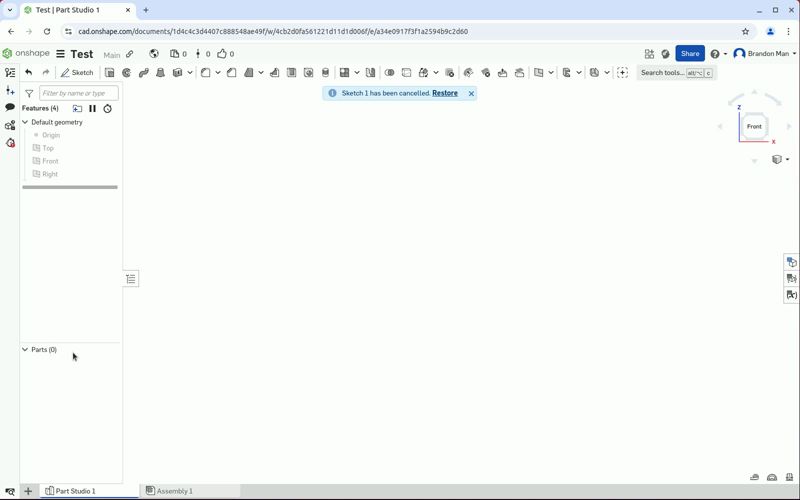
key(shift+y)
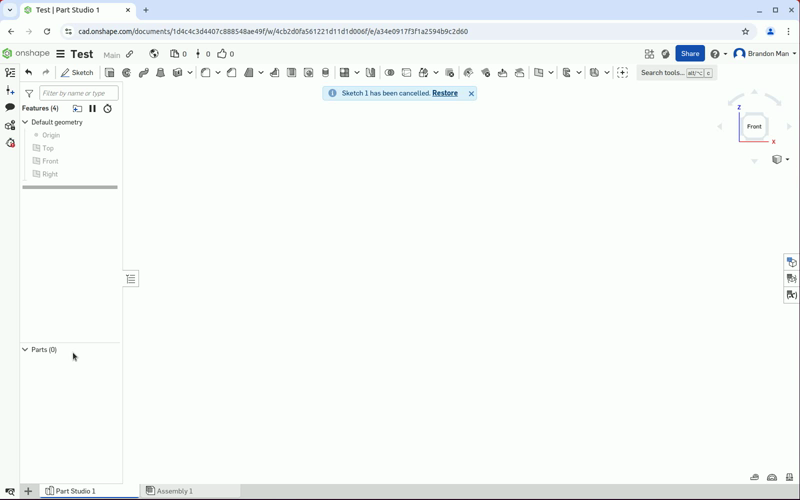
key(shift+s)
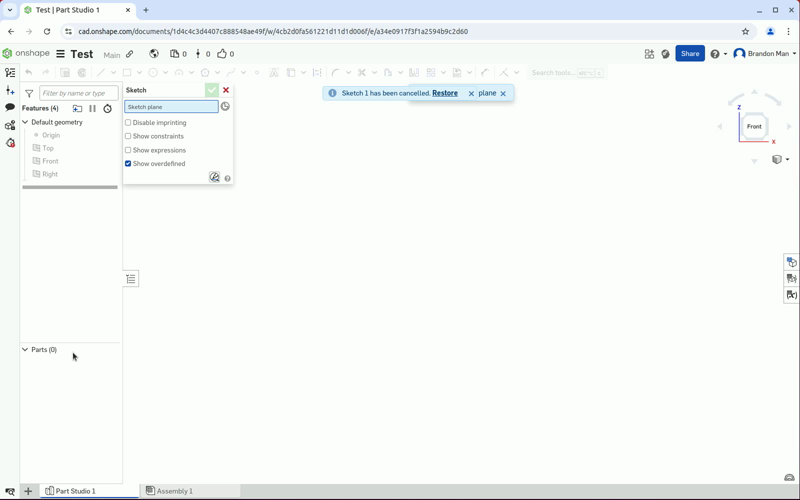
mouse_move(73, 163)
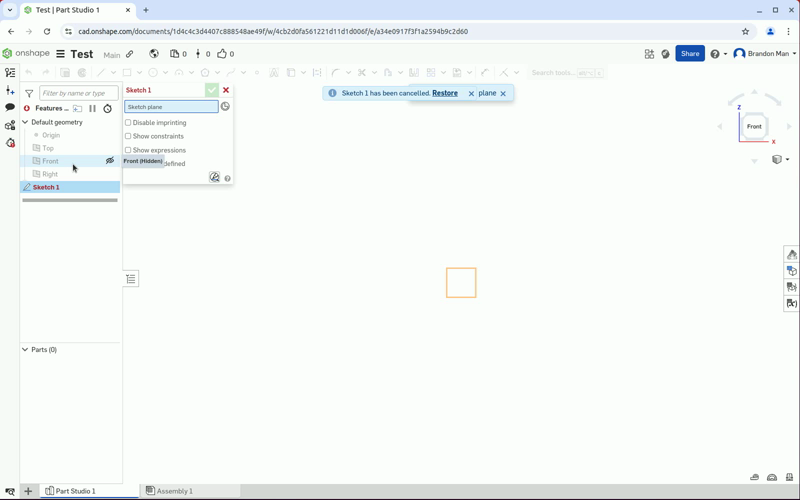
click(73, 163)
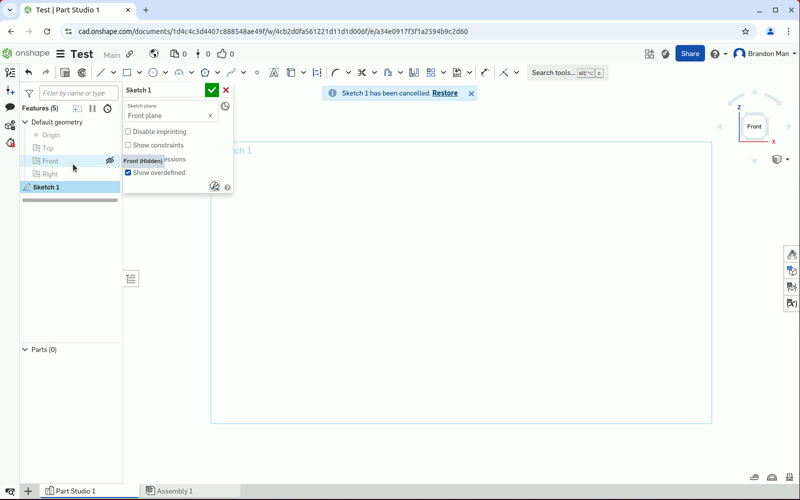
mouse_move(73, 352)
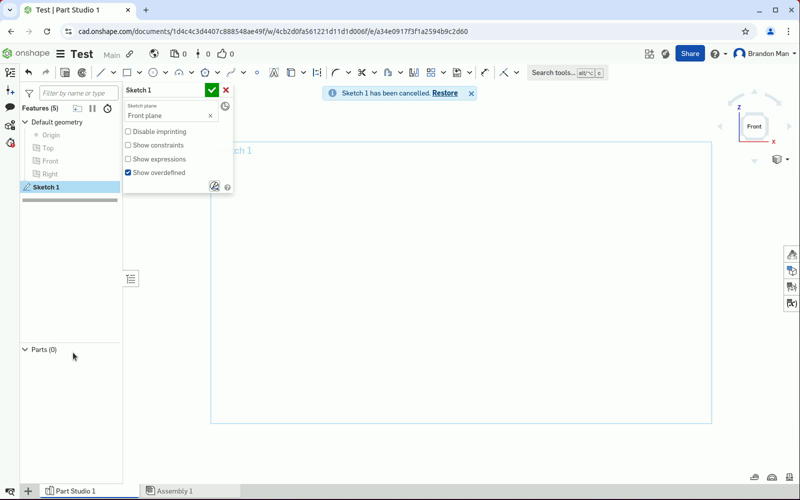
key(y)
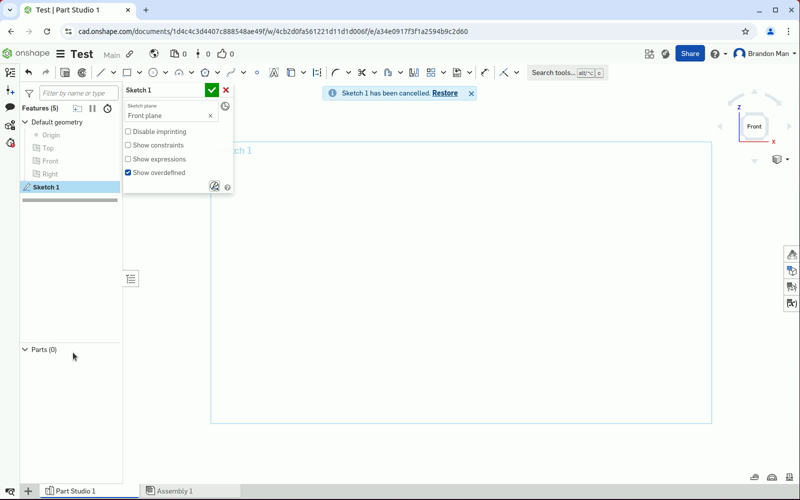
key(l)
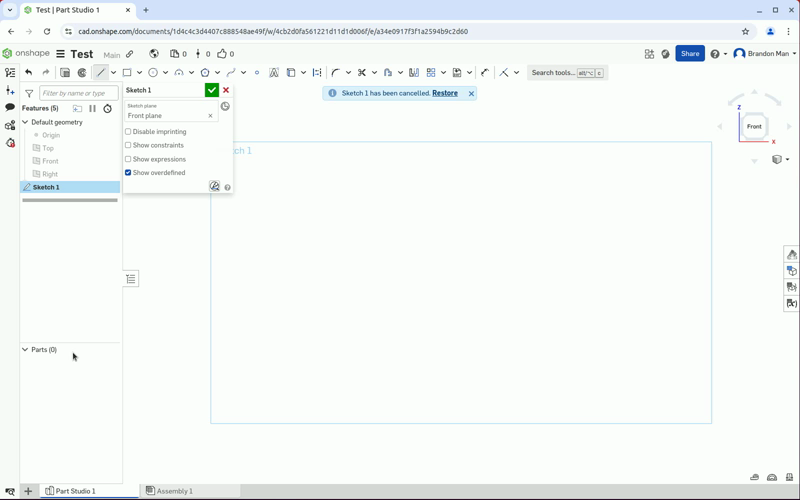
key_down(shift)
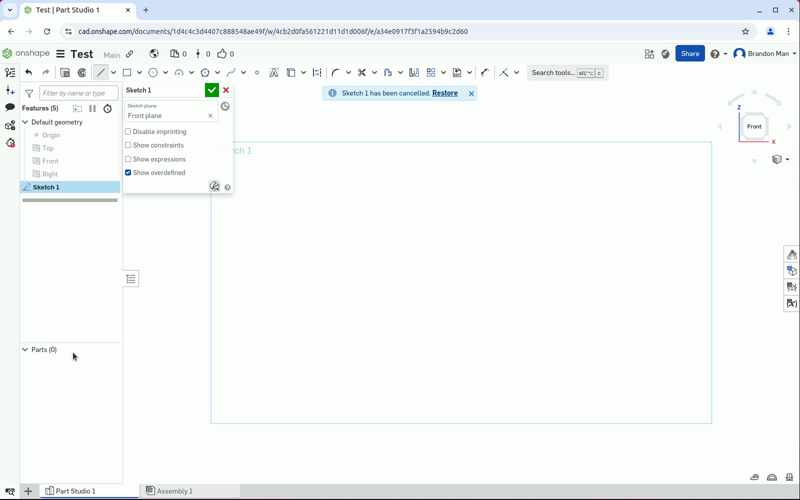
mouse_move(359, 255)
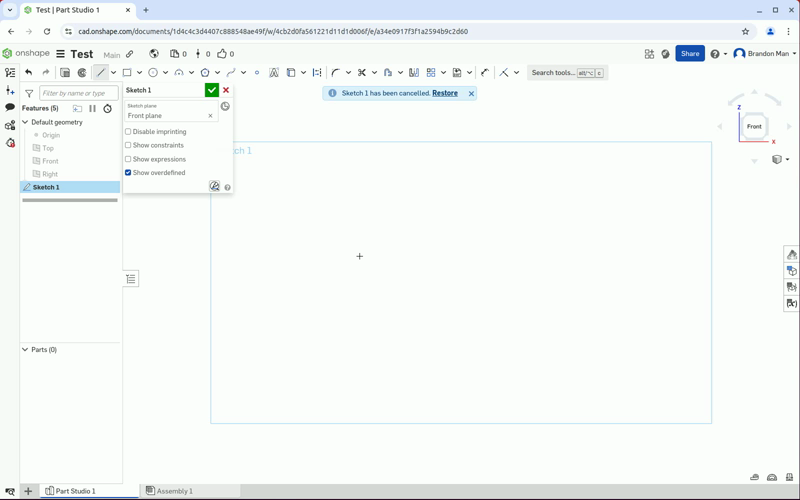
click(359, 255)
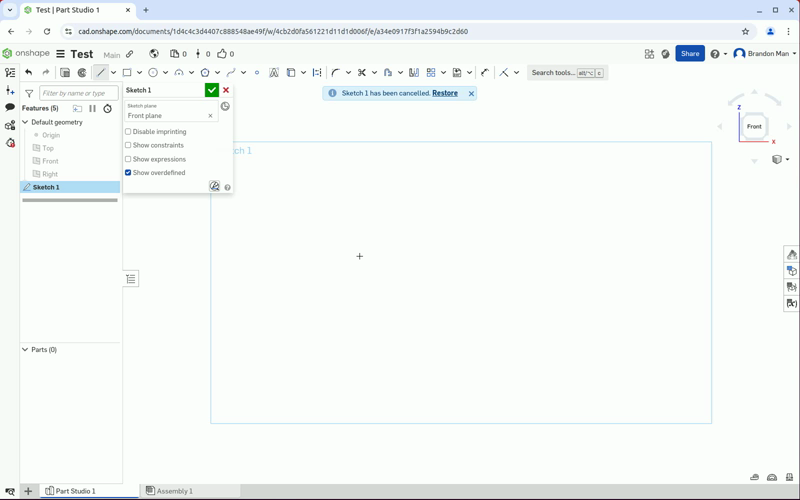
key_up(shift)
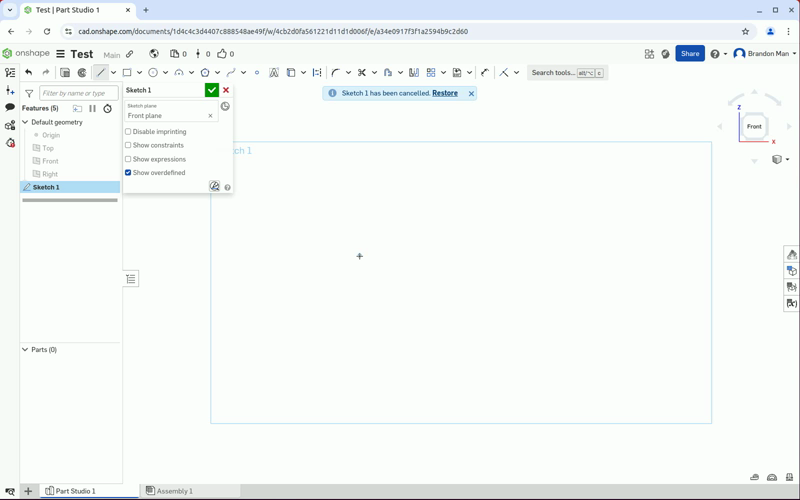
key_down(shift)
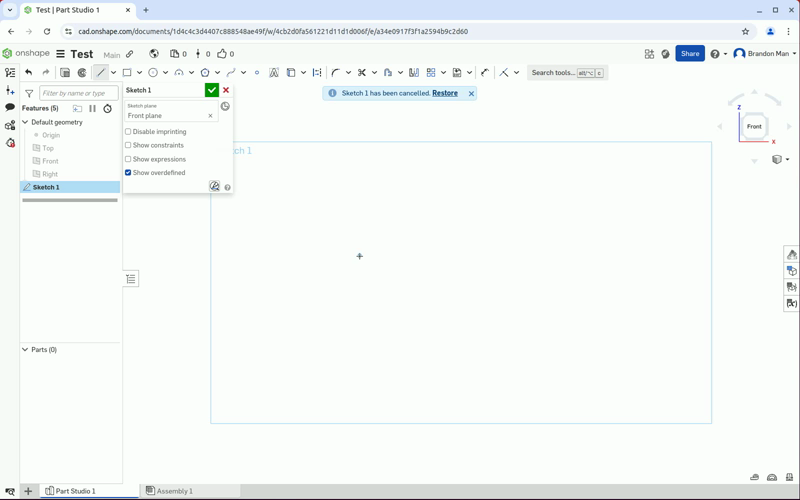
mouse_move(487, 255)
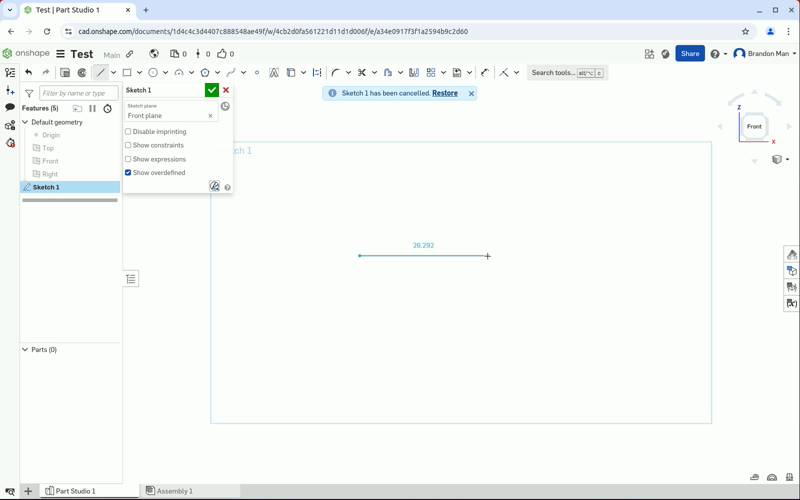
click(487, 255)
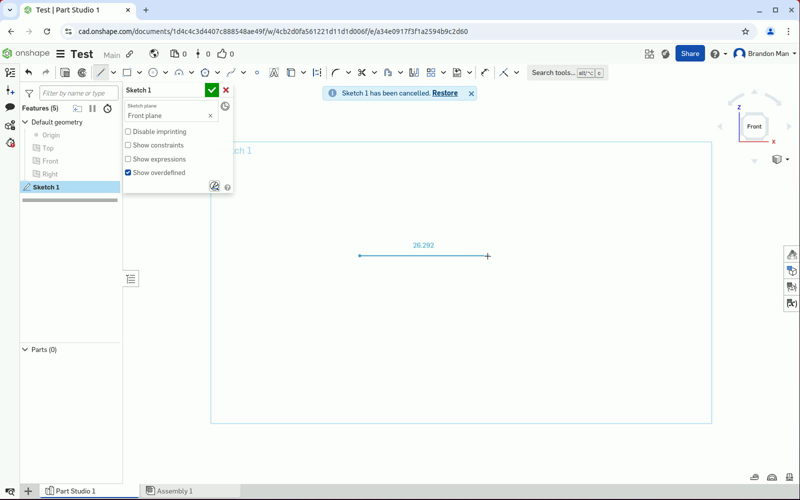
key_up(shift)
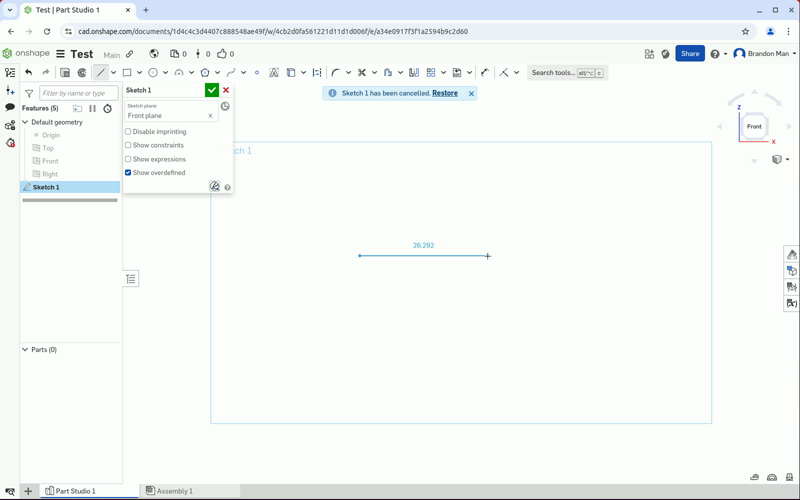
key_down(shift)
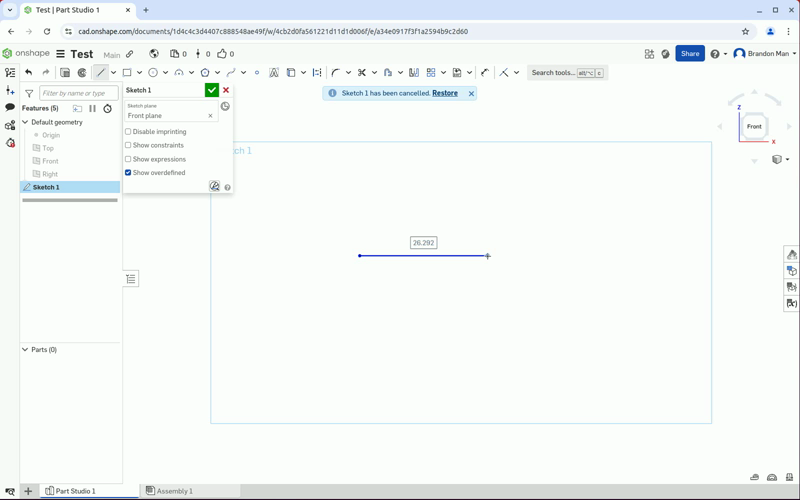
mouse_move(517, 255)
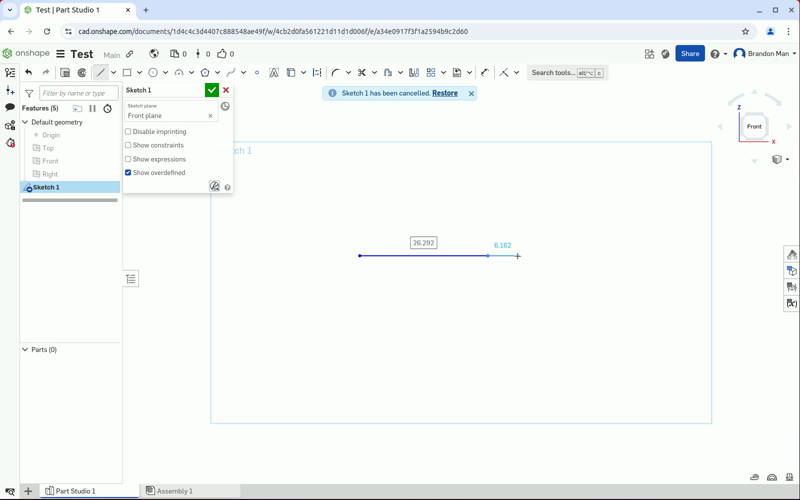
mouse_move(487, 227)
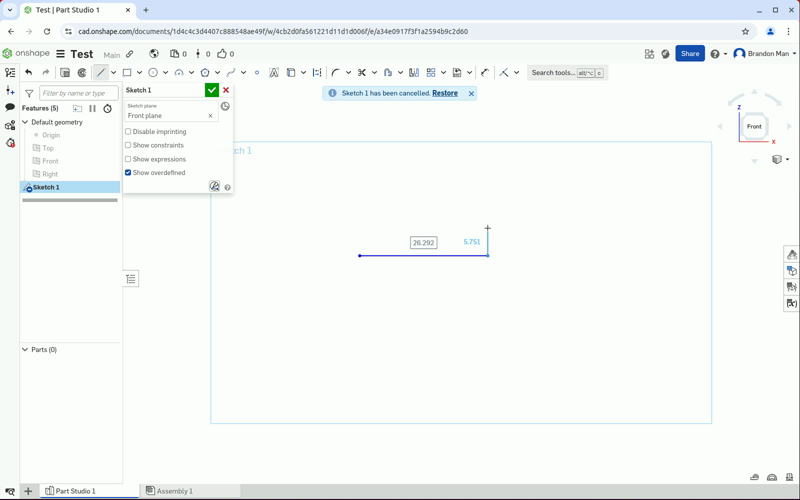
click(487, 227)
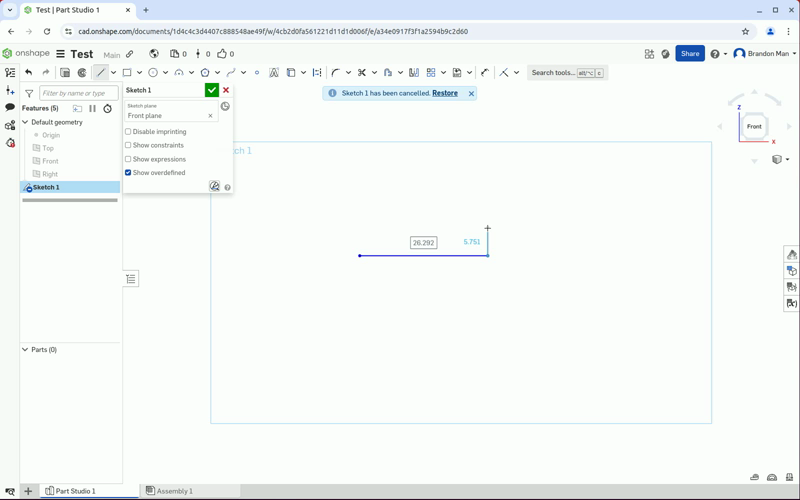
key_up(shift)
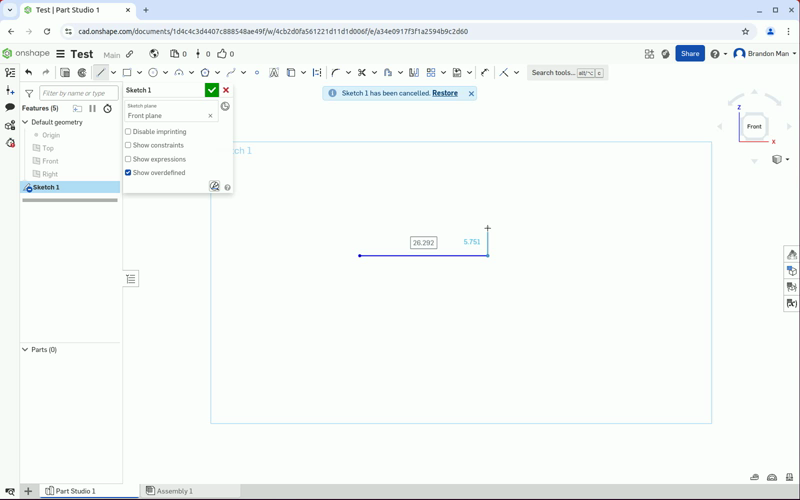
key_down(shift)
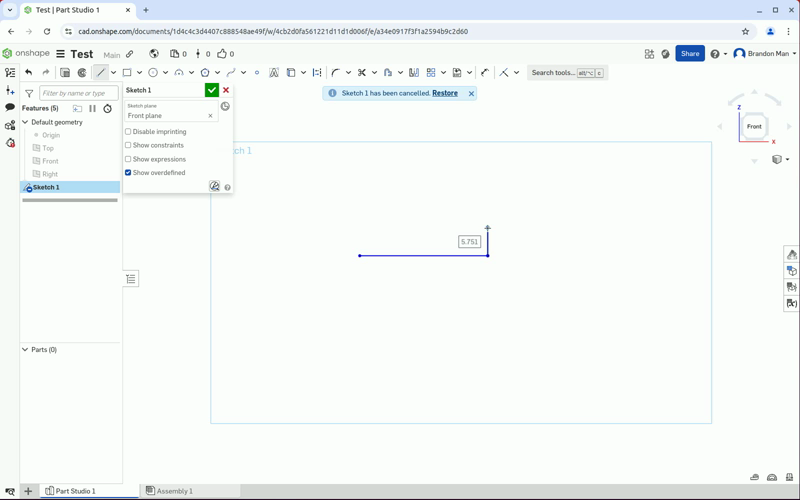
mouse_move(416, 227)
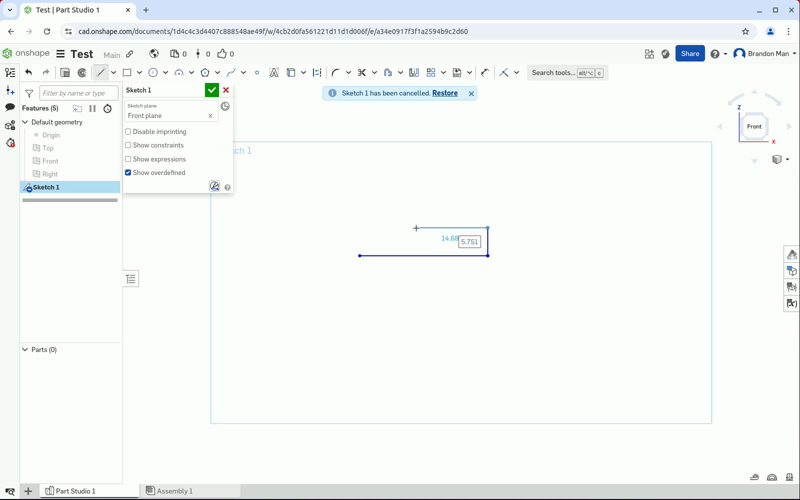
click(416, 227)
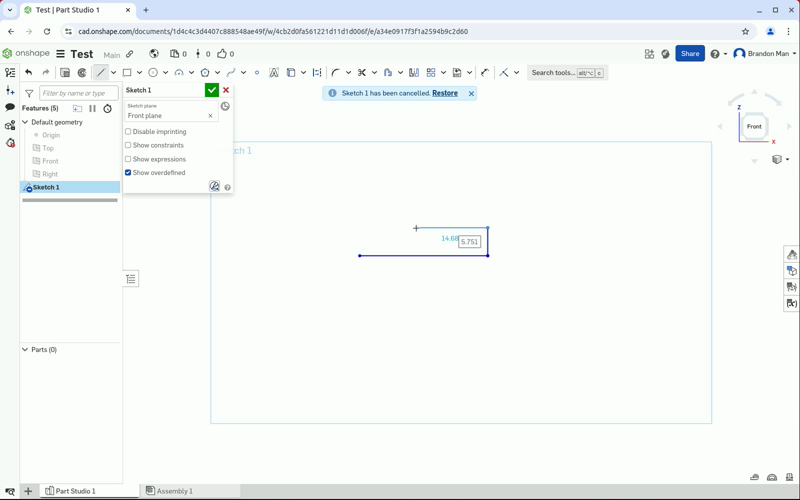
key_up(shift)
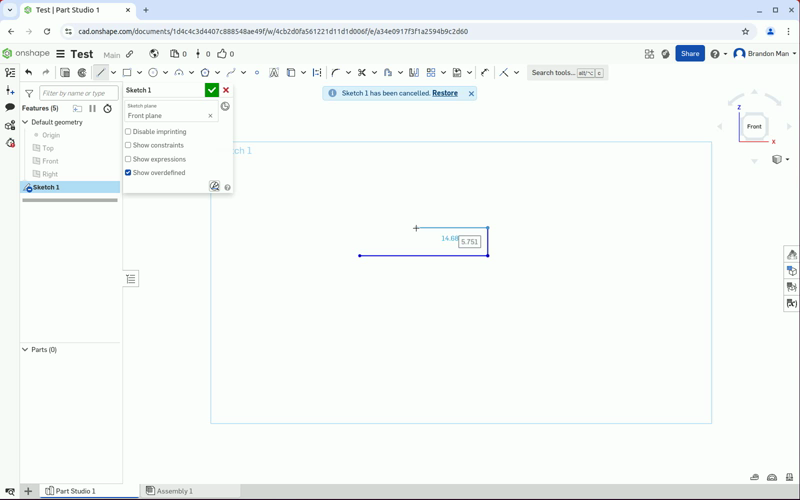
key_down(shift)
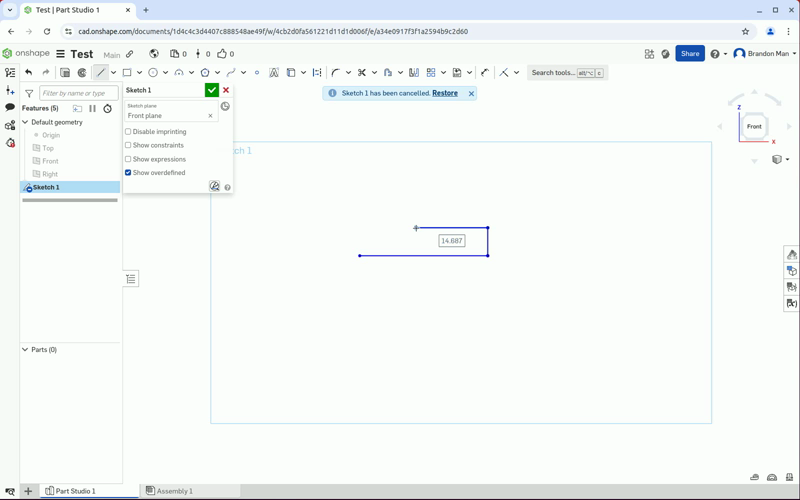
mouse_move(446, 227)
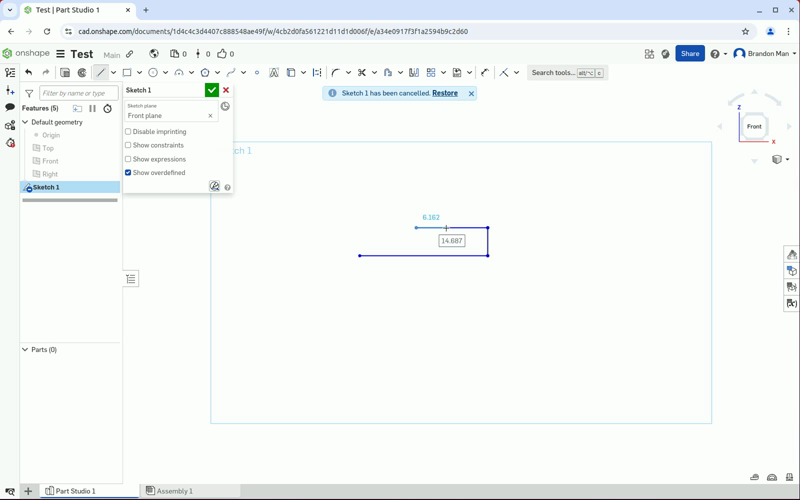
mouse_move(416, 199)
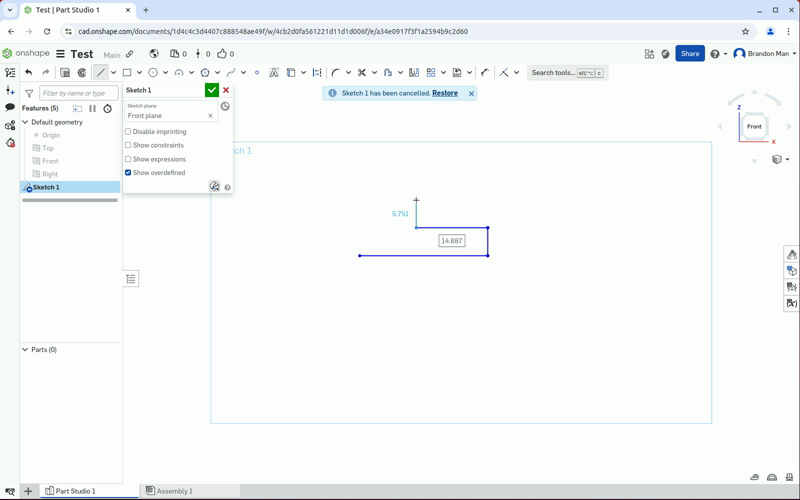
click(416, 199)
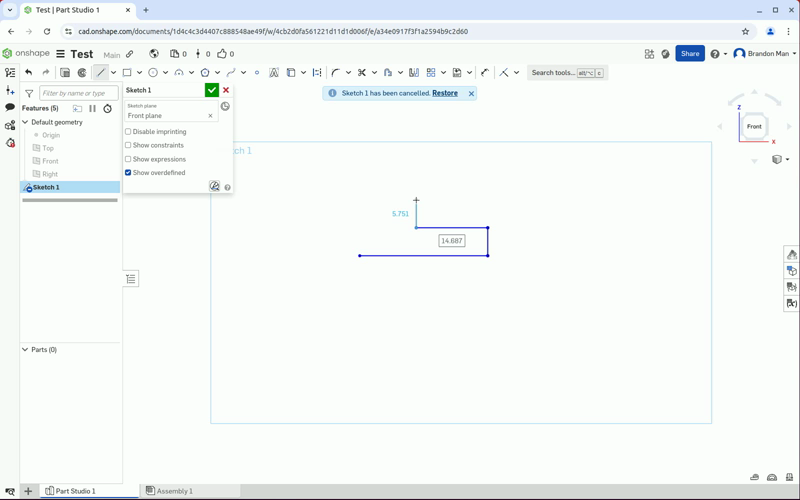
key_up(shift)
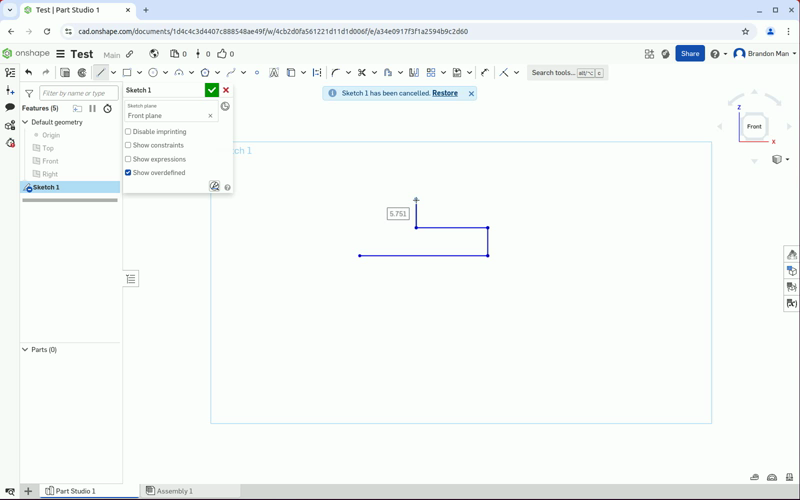
key_down(shift)
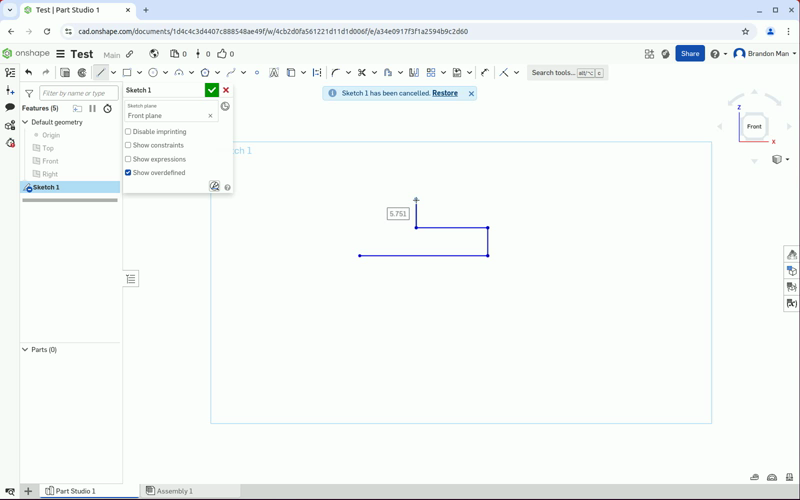
mouse_move(446, 199)
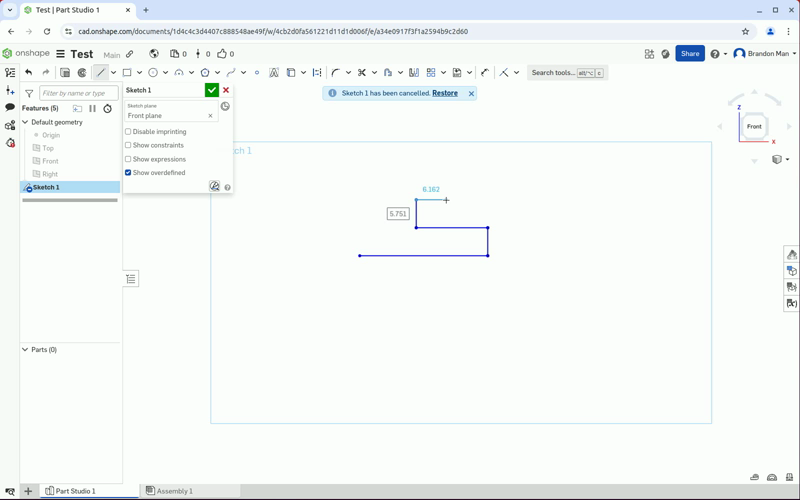
mouse_move(402, 199)
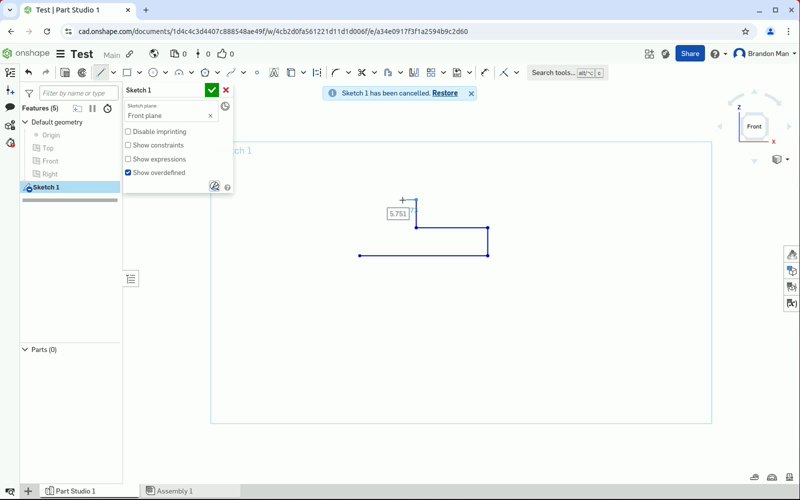
click(402, 199)
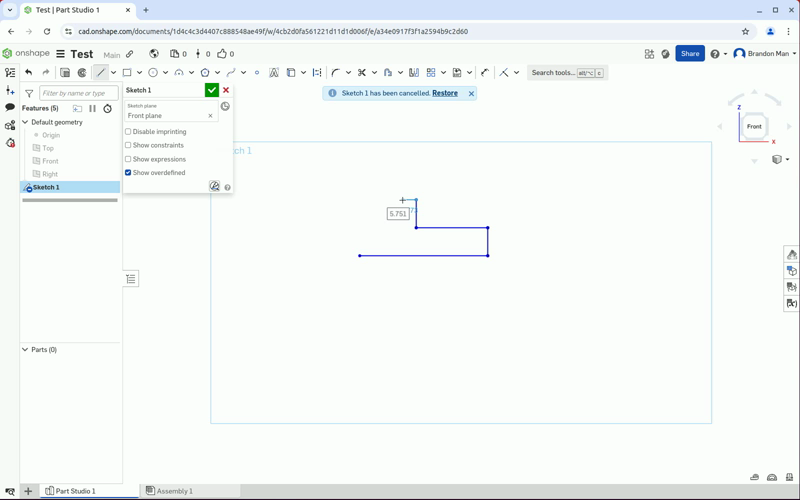
key_up(shift)
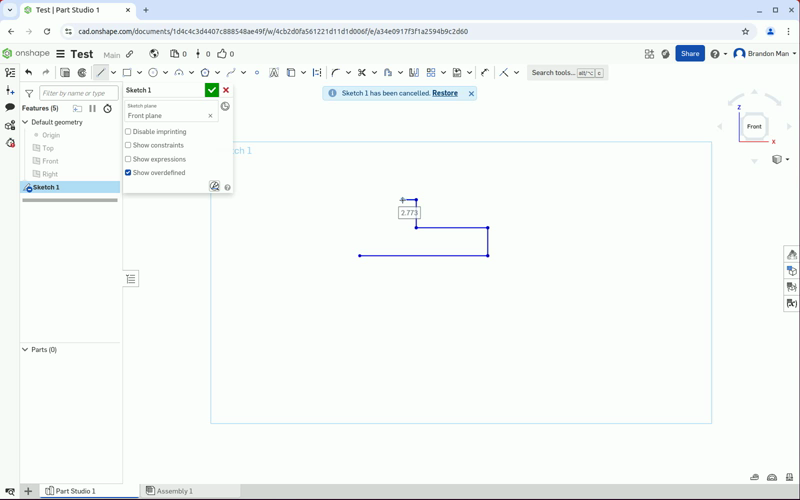
key(esc)
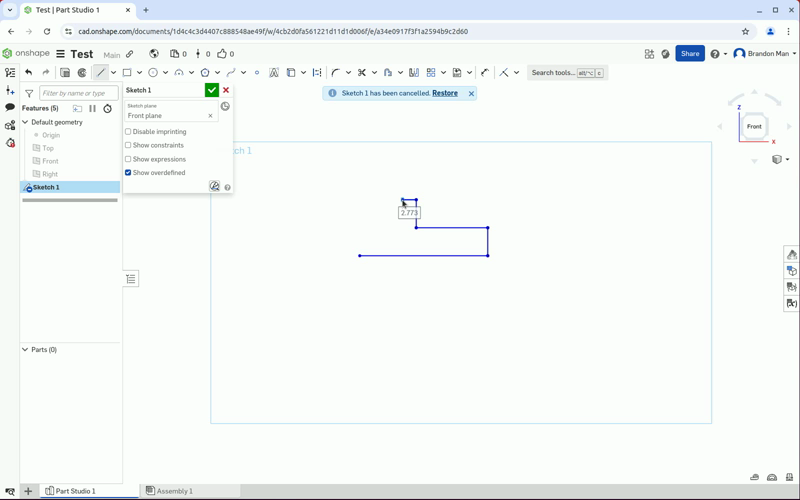
key(a)
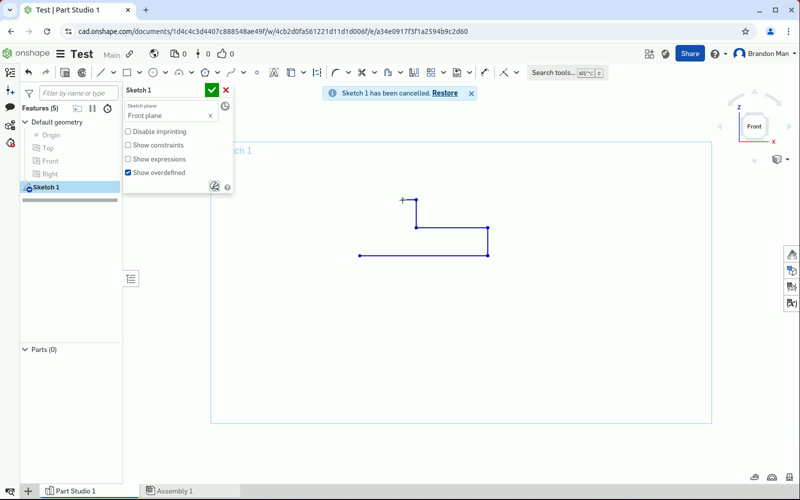
mouse_move(402, 199)
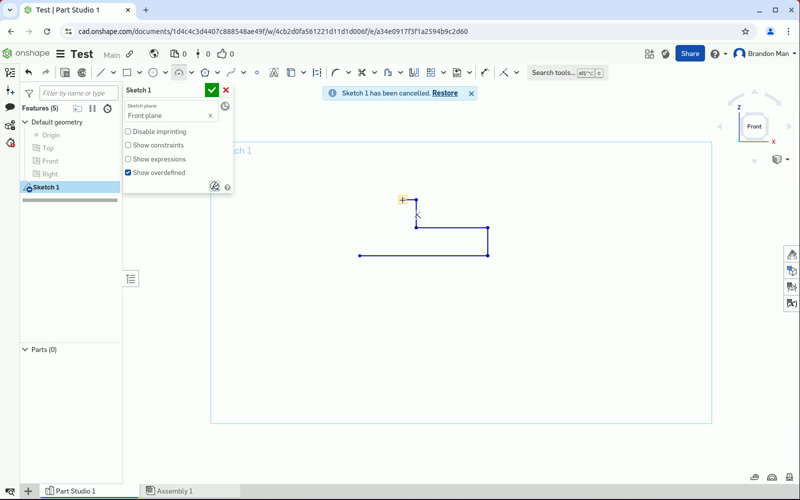
click(402, 199)
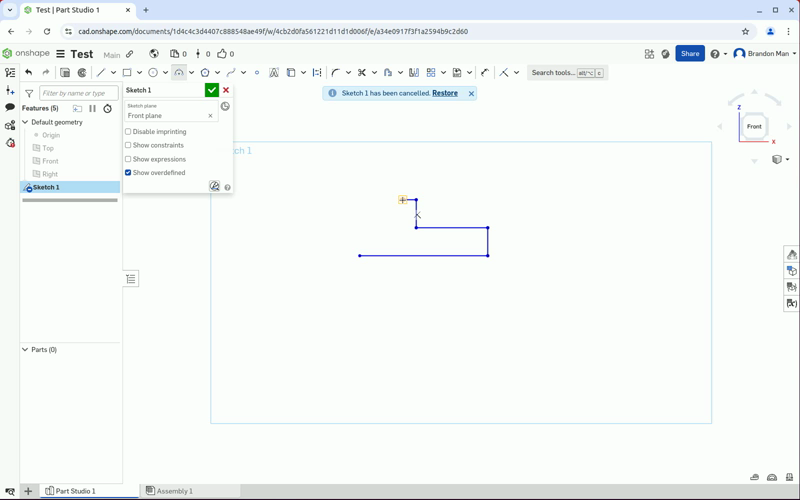
key_down(shift)
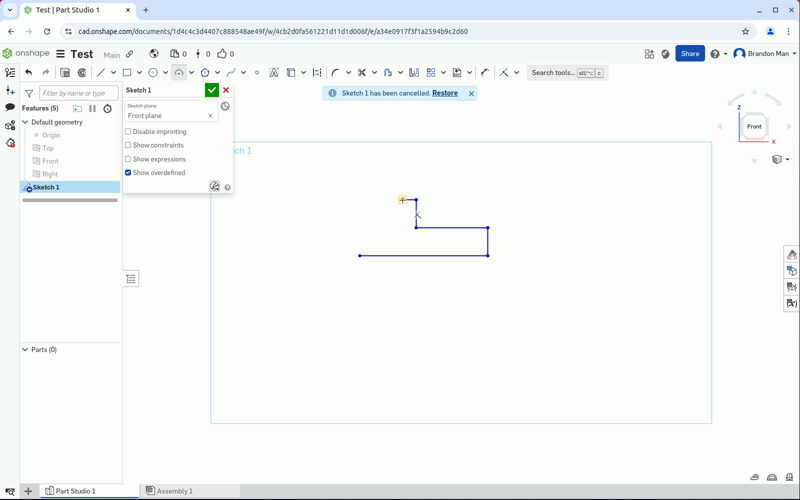
mouse_move(374, 199)
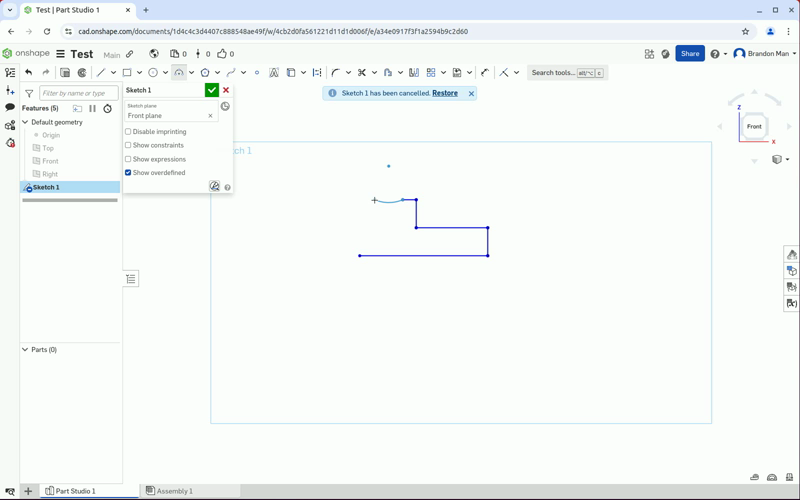
click(374, 199)
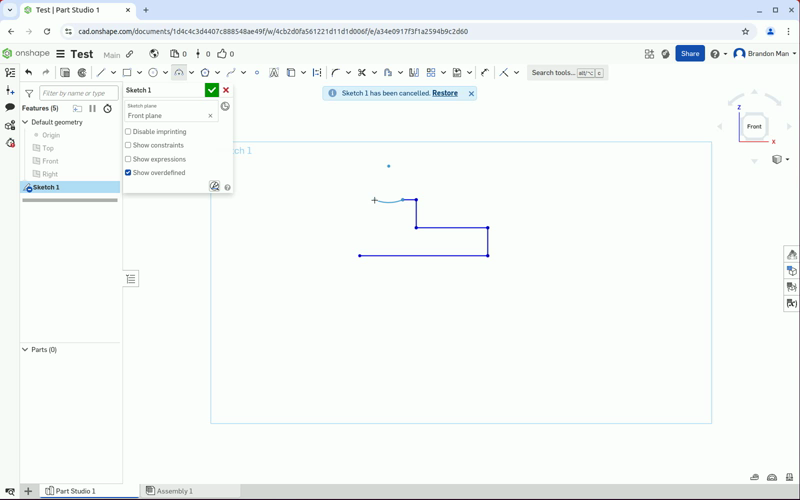
mouse_move(388, 213)
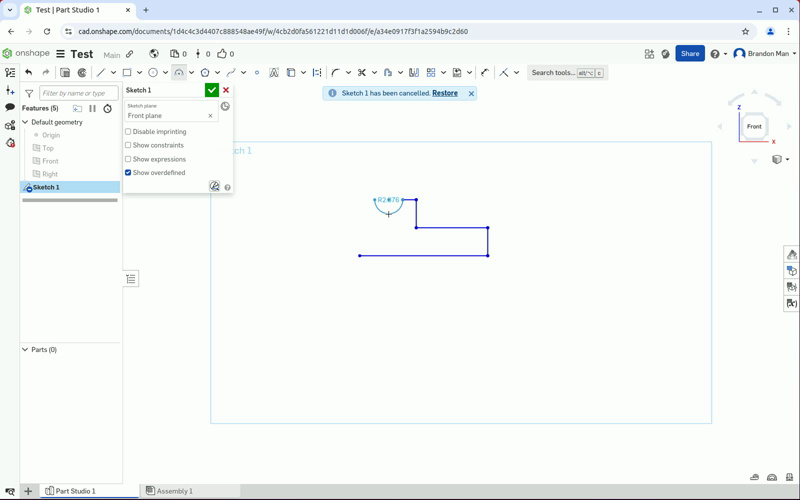
click(388, 213)
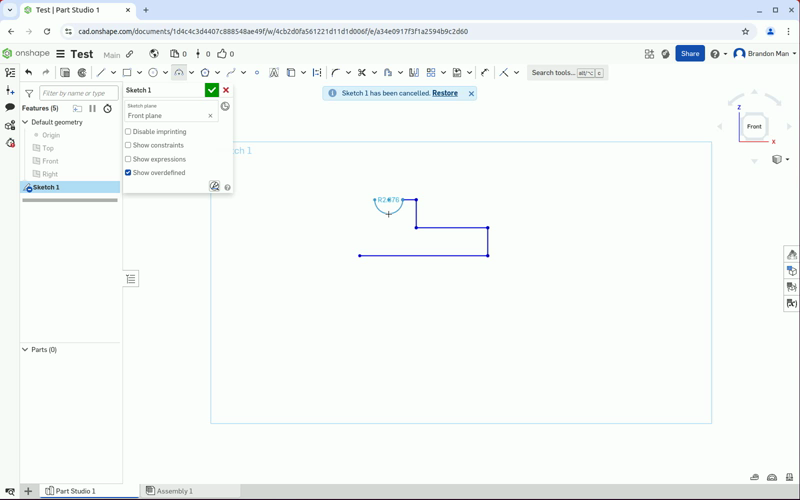
key_up(shift)
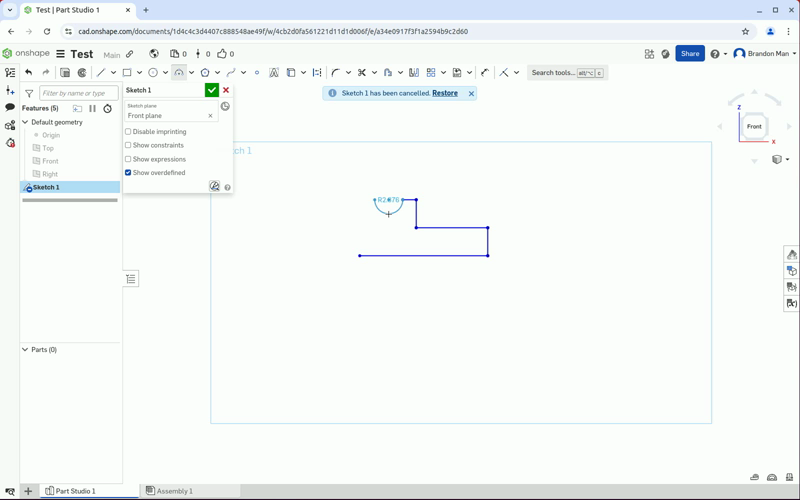
key(esc)
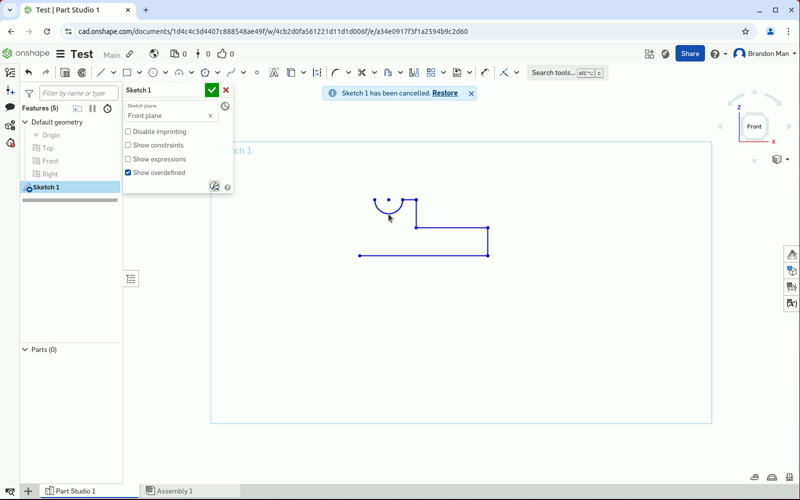
key(l)
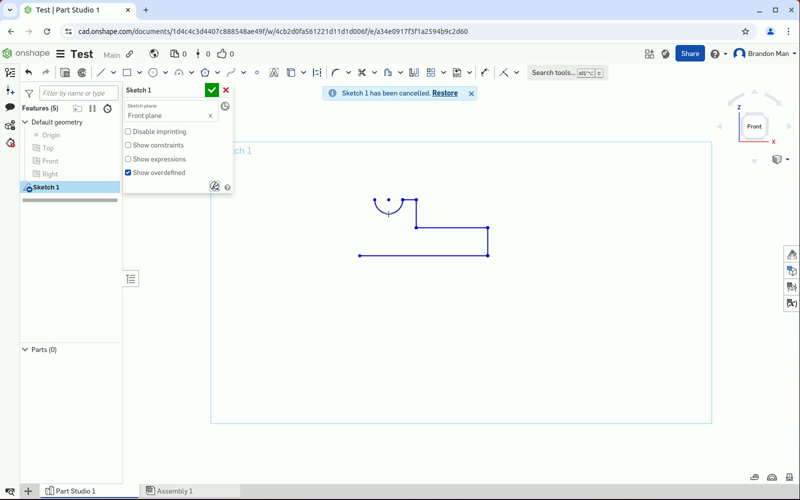
mouse_move(374, 199)
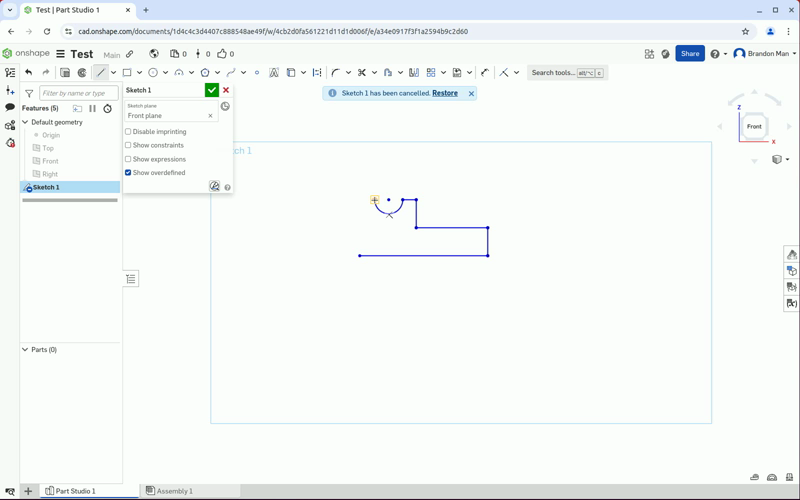
click(374, 199)
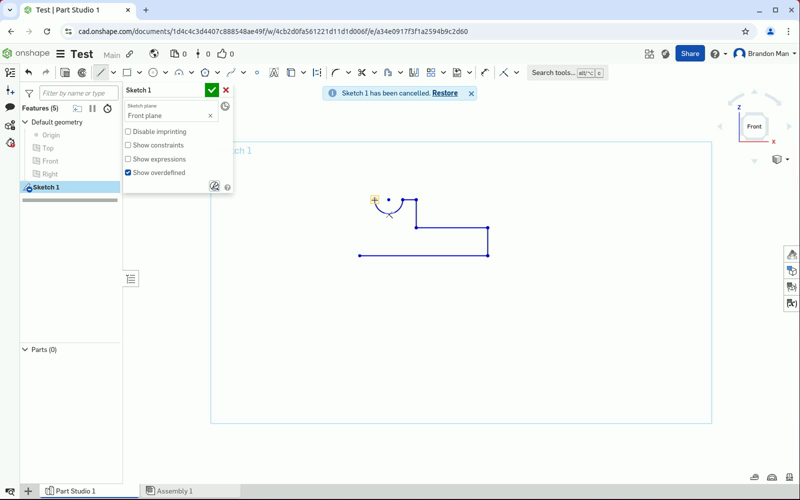
key_down(shift)
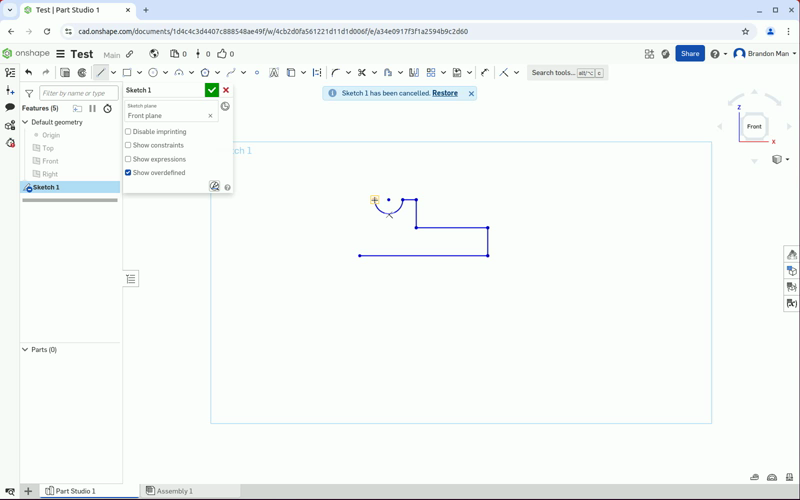
mouse_move(404, 199)
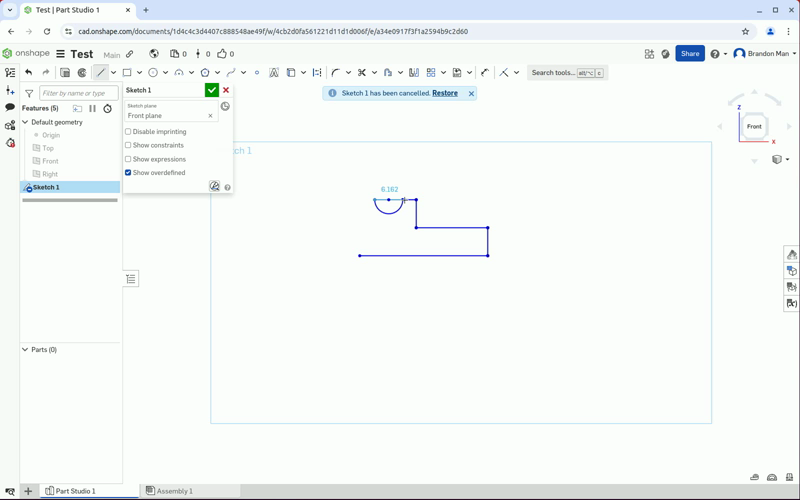
mouse_move(359, 199)
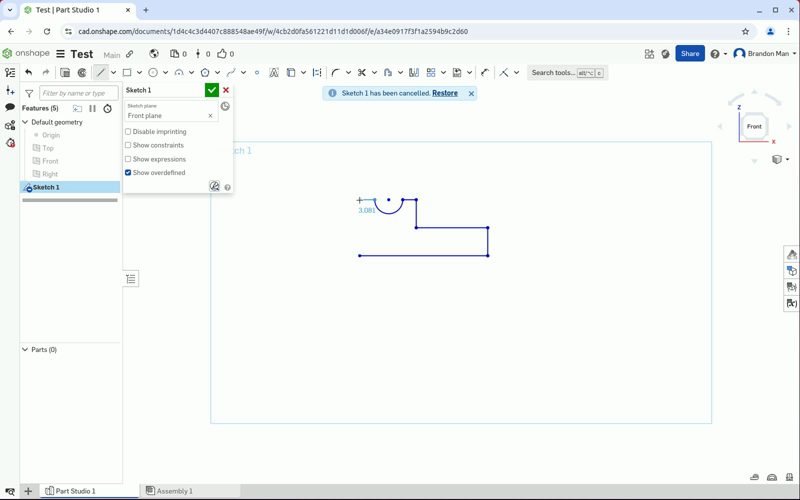
click(359, 199)
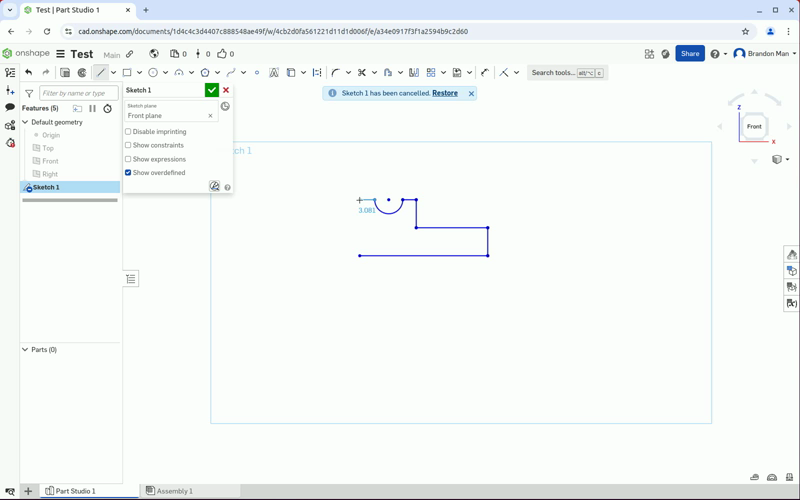
key_up(shift)
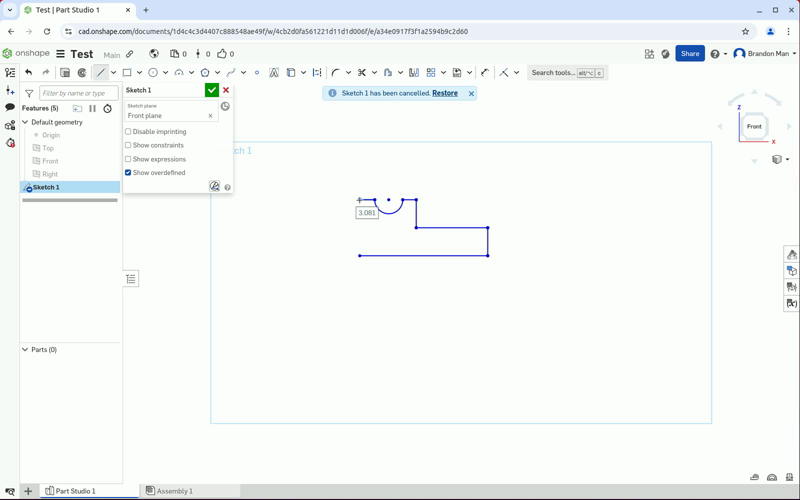
mouse_move(389, 199)
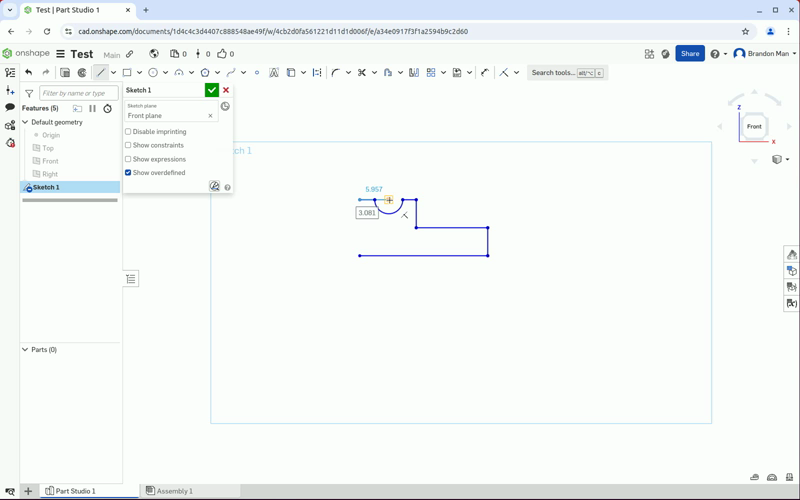
key_down(shift)
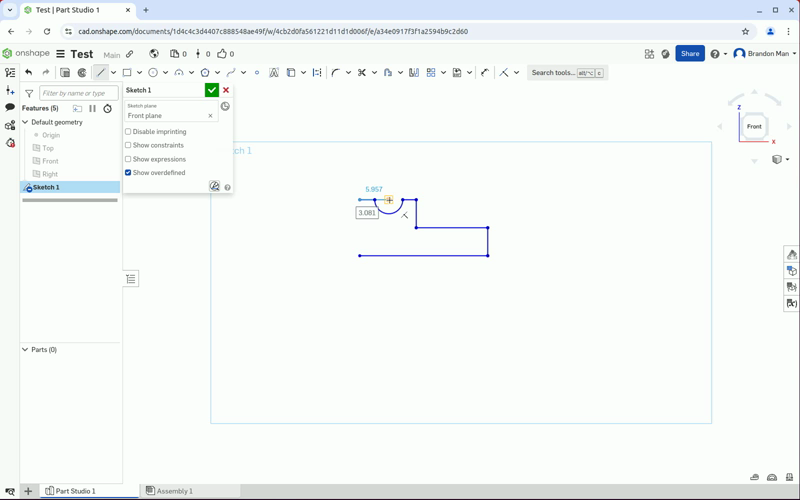
mouse_move(359, 255)
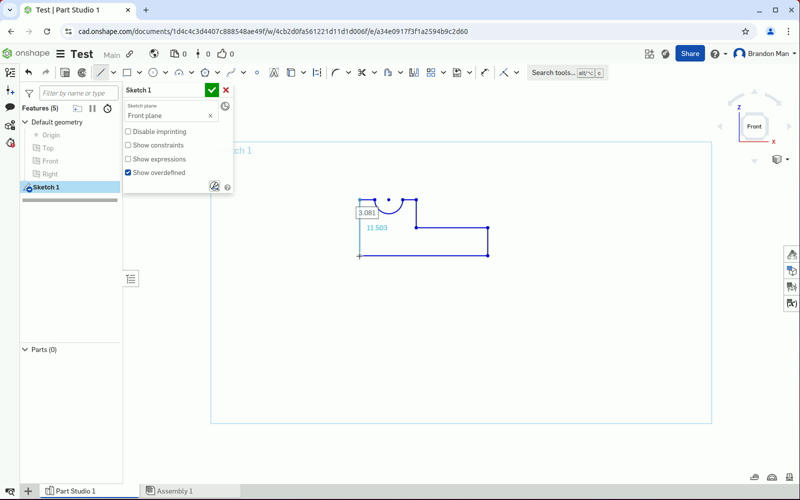
key_up(shift)
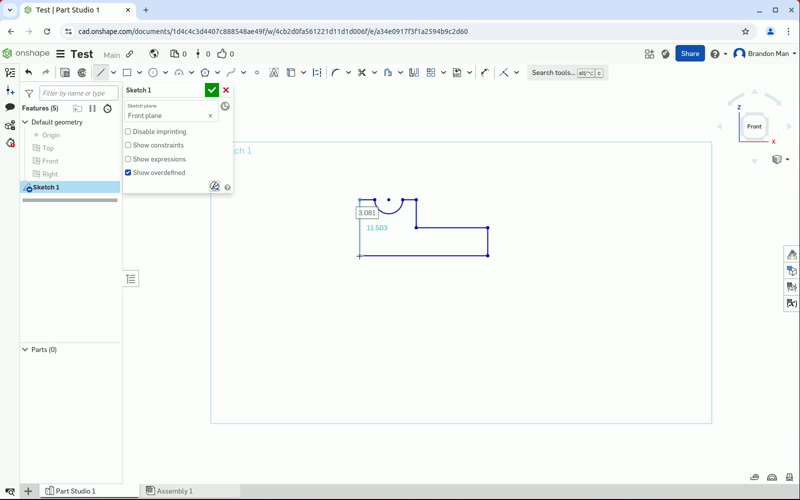
click(359, 255)
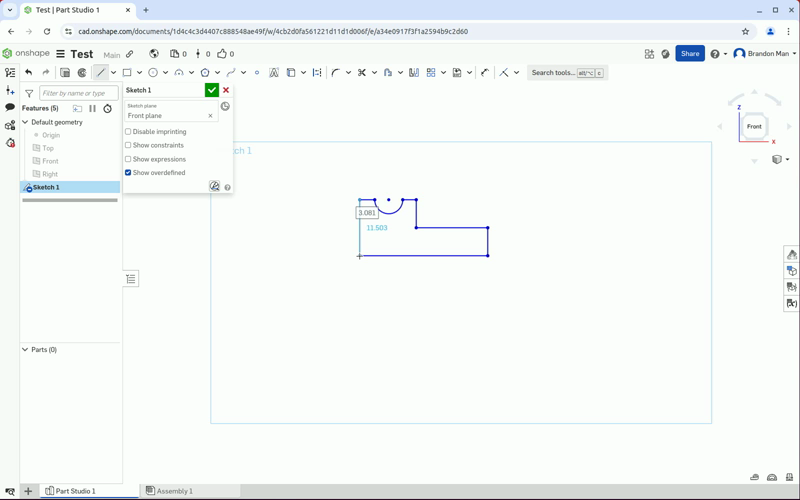
key(esc)
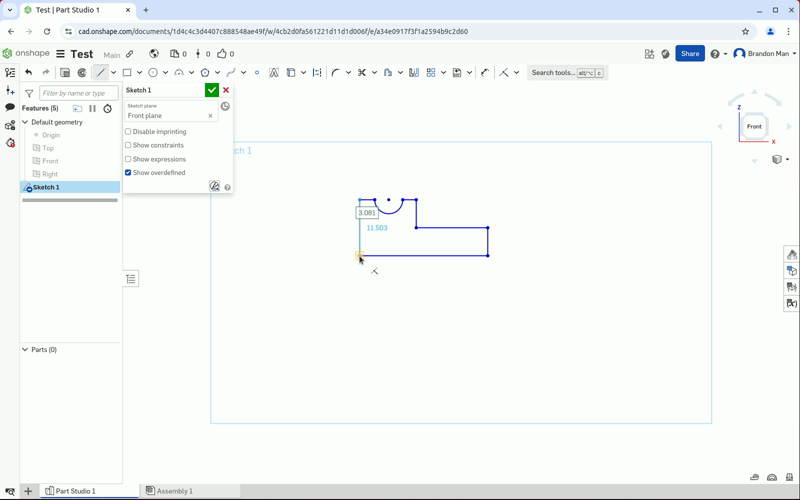
mouse_move(398, 239)
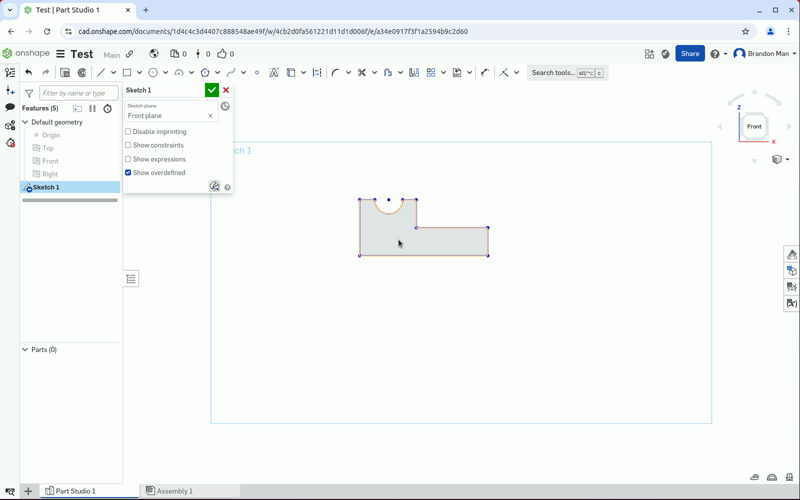
click(398, 239)
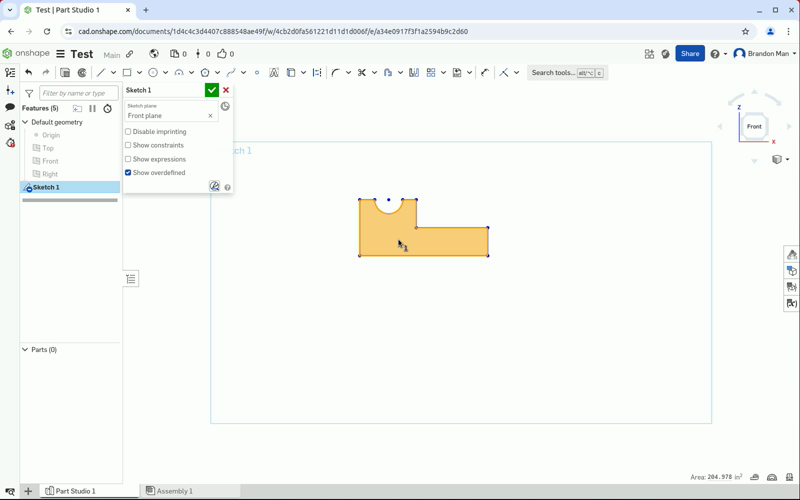
mouse_move(73, 352)
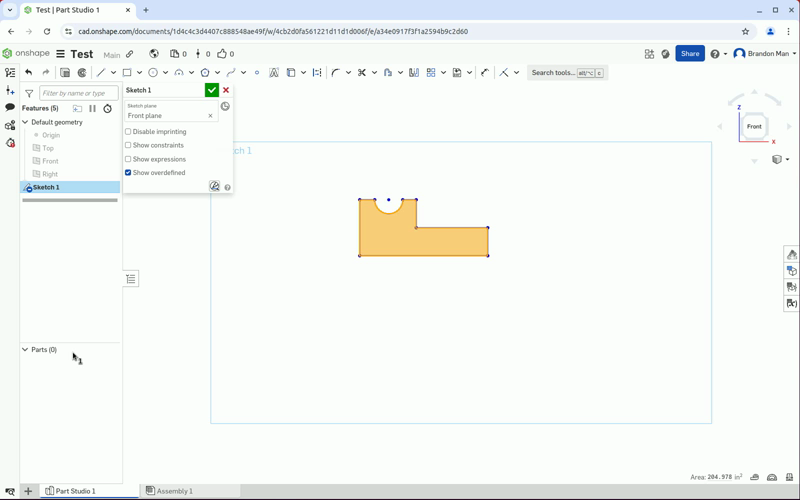
key(shift+y)
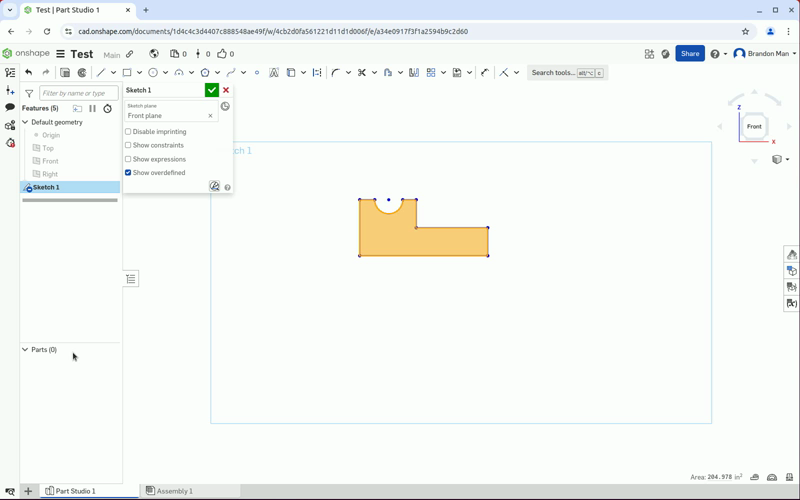
key(shift+e)
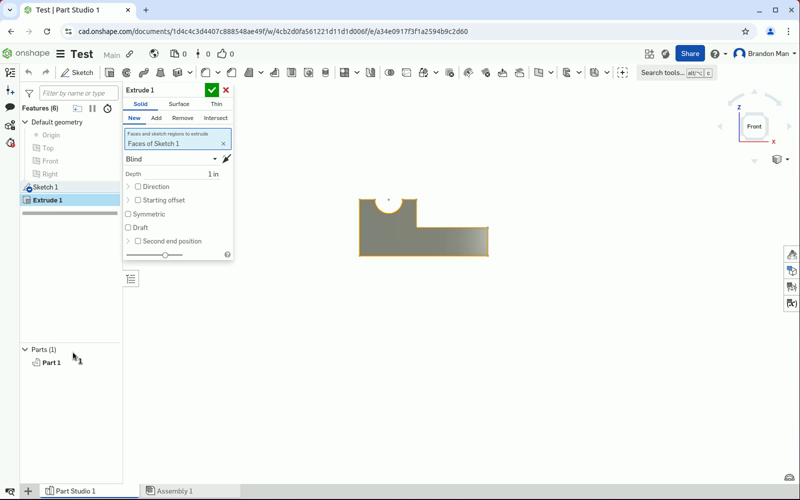
mouse_move(143, 106)
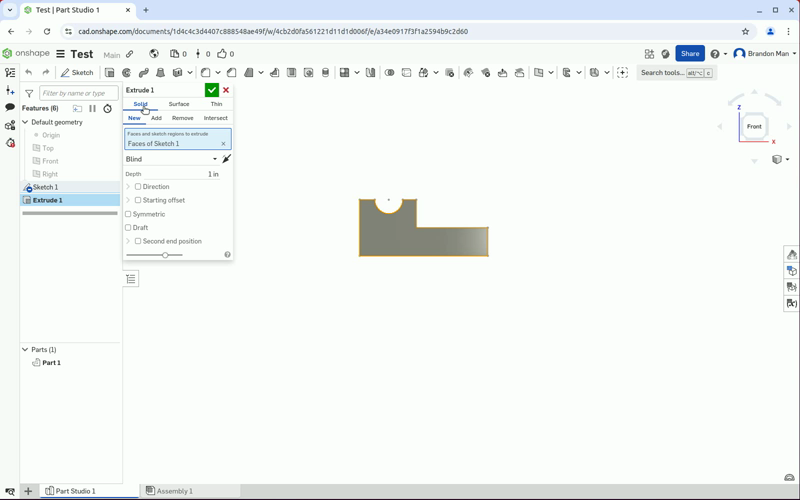
click(143, 106)
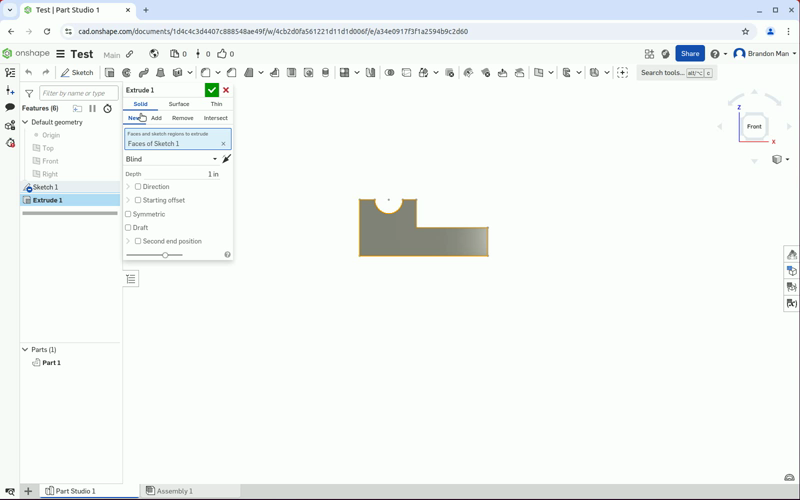
mouse_move(137, 120)
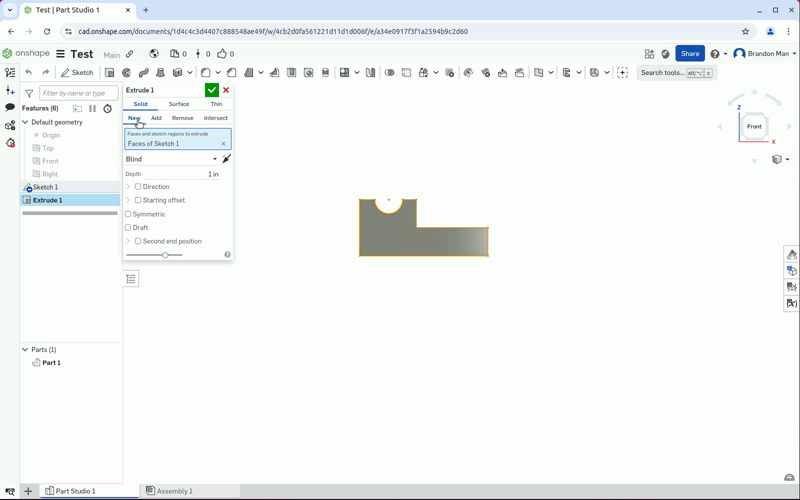
click(137, 120)
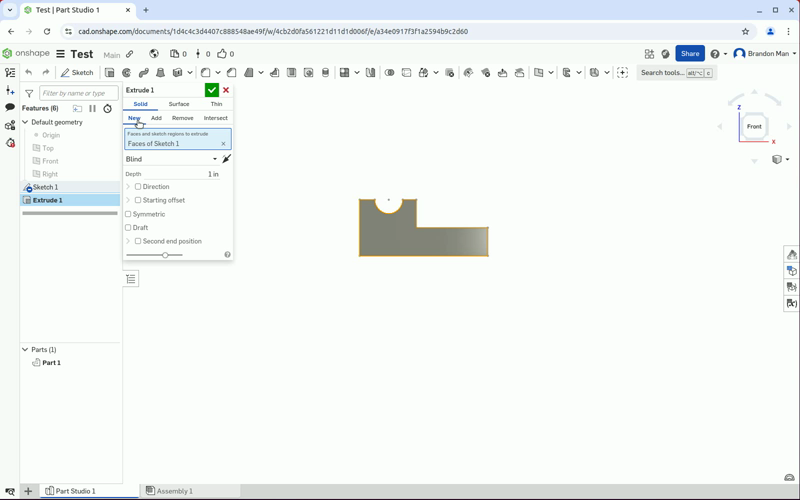
key(tab, 4)
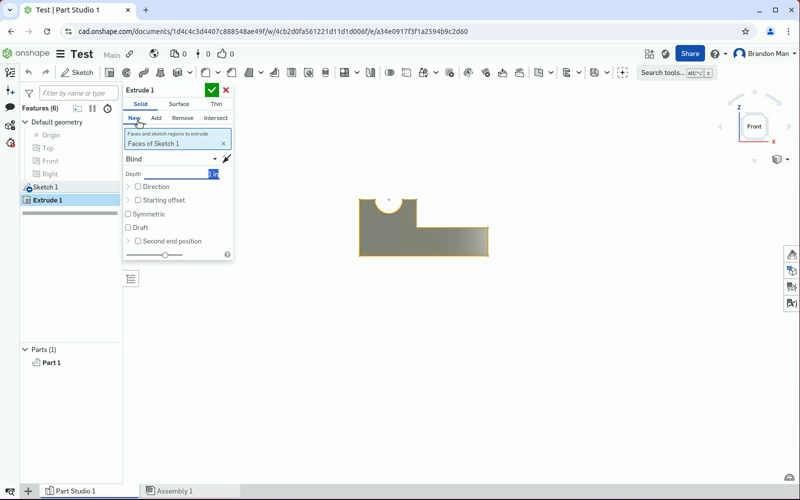
text(11.795)
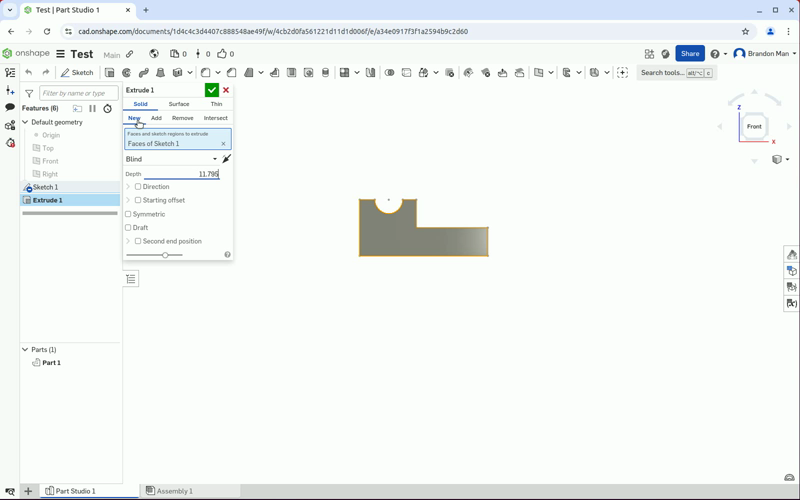
key(enter)
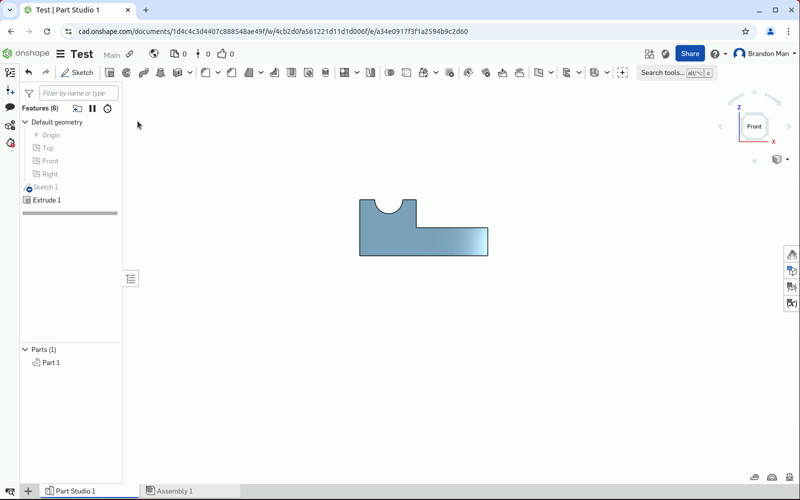
key(shift+h)
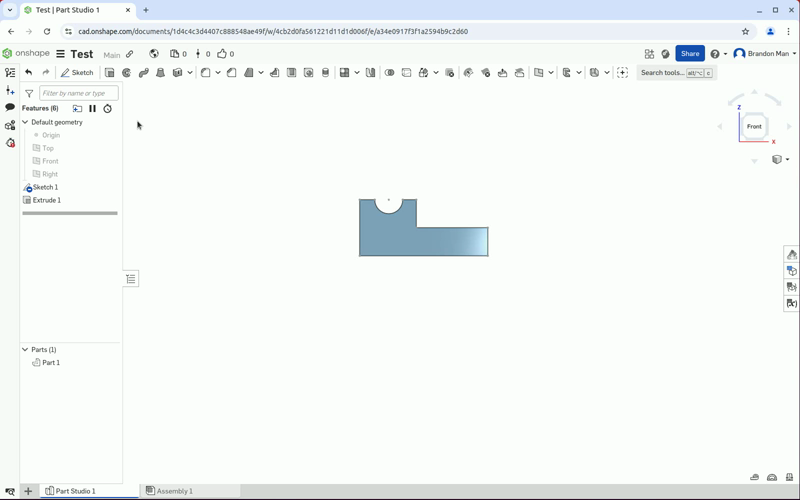
key(shift+h)
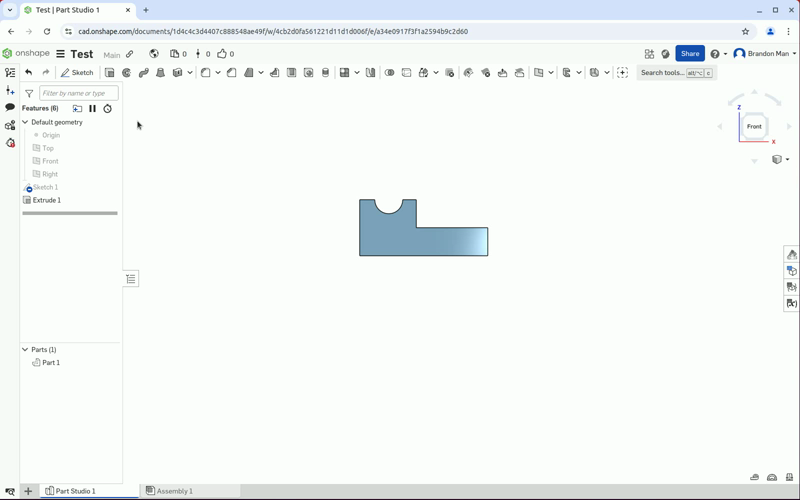
mouse_move(73, 189)
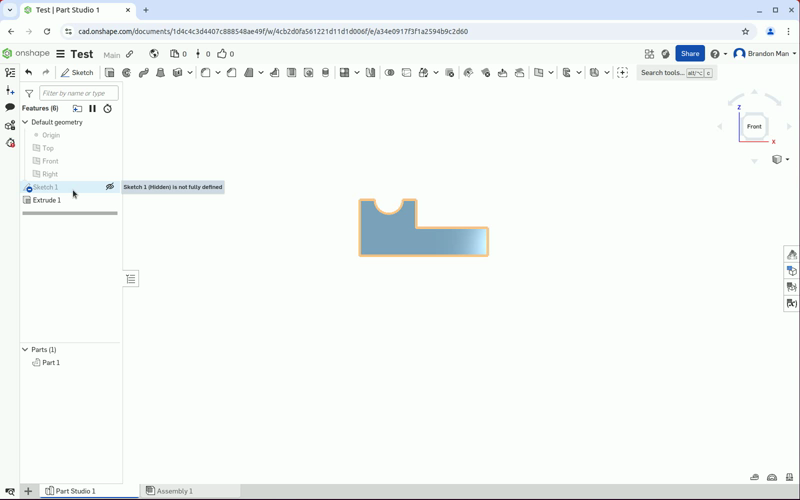
click(73, 189)
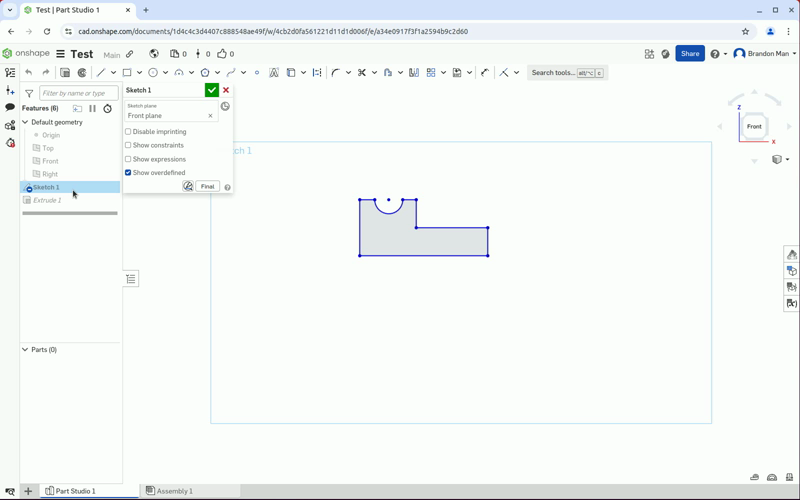
mouse_move(229, 92)
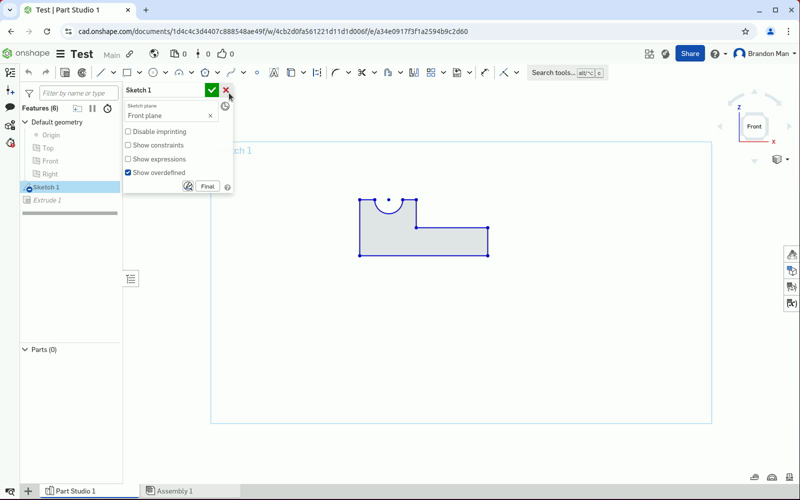
click(229, 92)
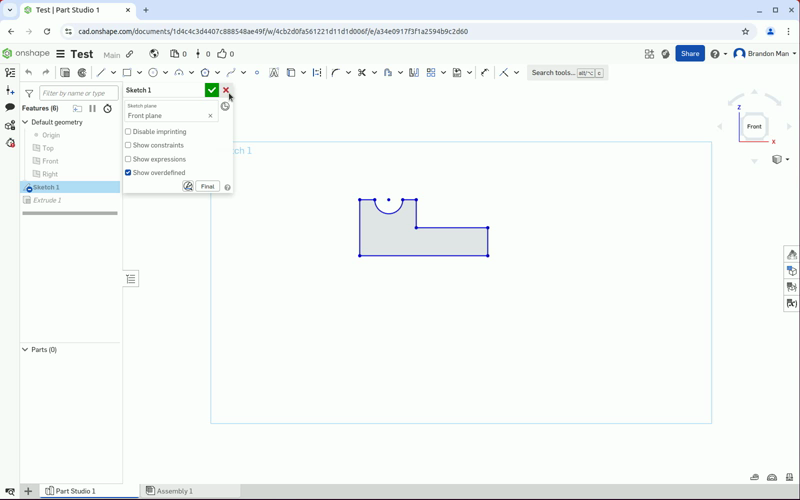
key(shift+s)
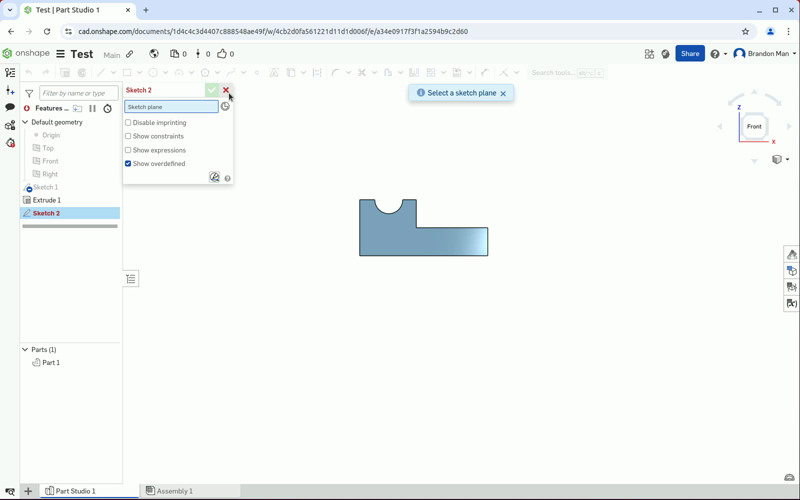
mouse_move(73, 163)
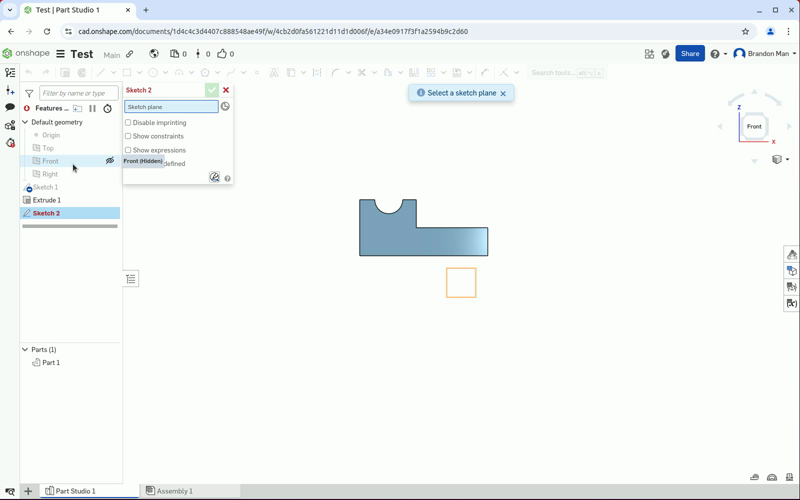
click(73, 163)
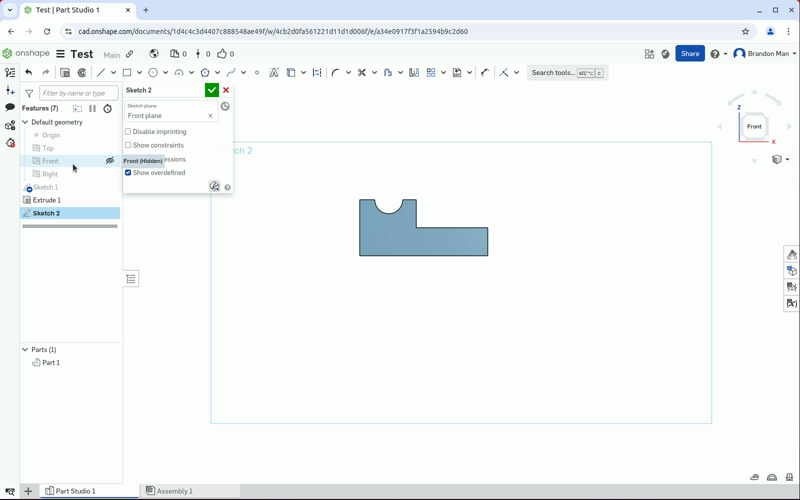
mouse_move(73, 352)
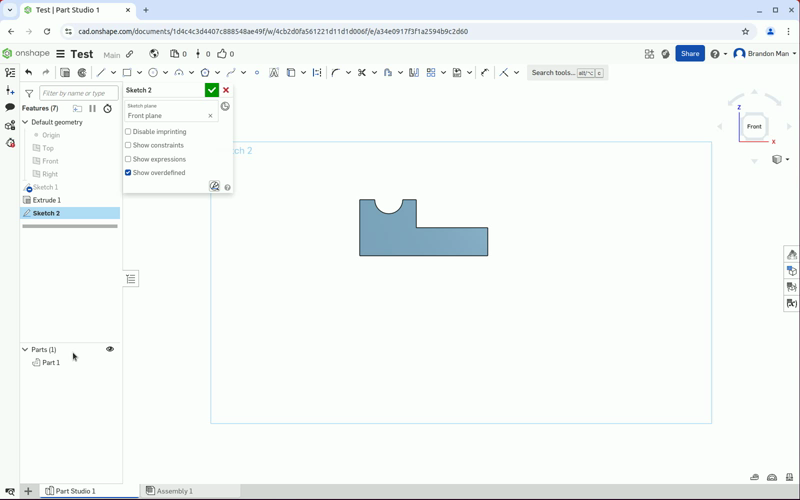
key(y)
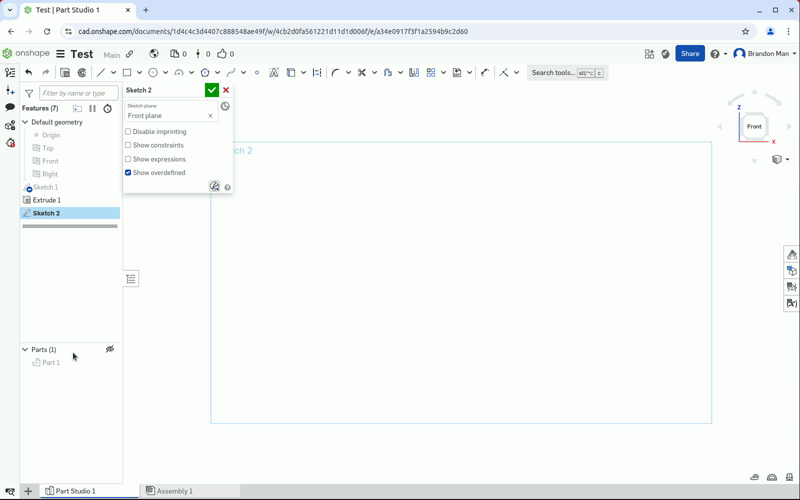
key(a)
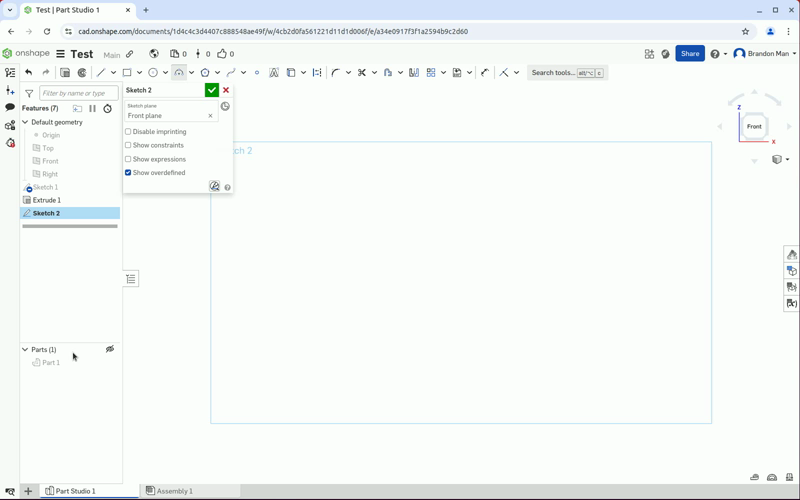
key_down(shift)
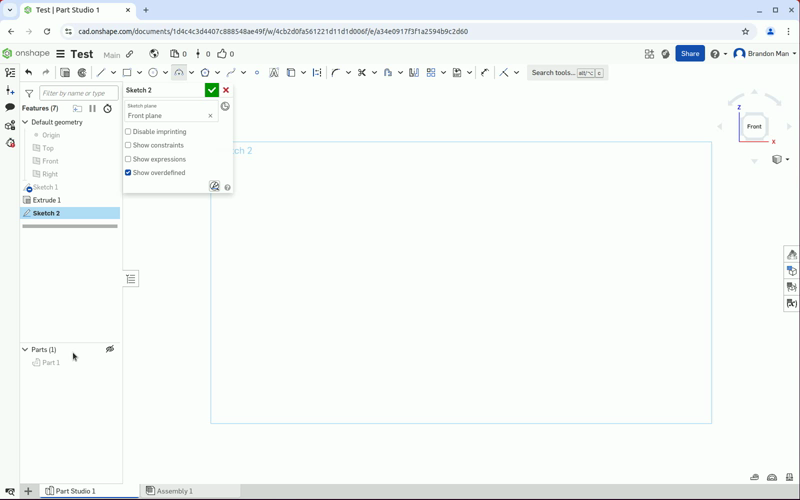
mouse_move(359, 198)
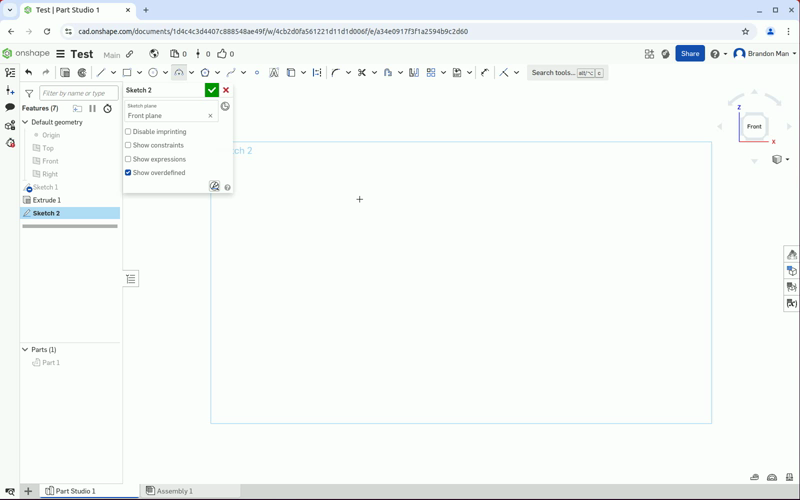
click(359, 198)
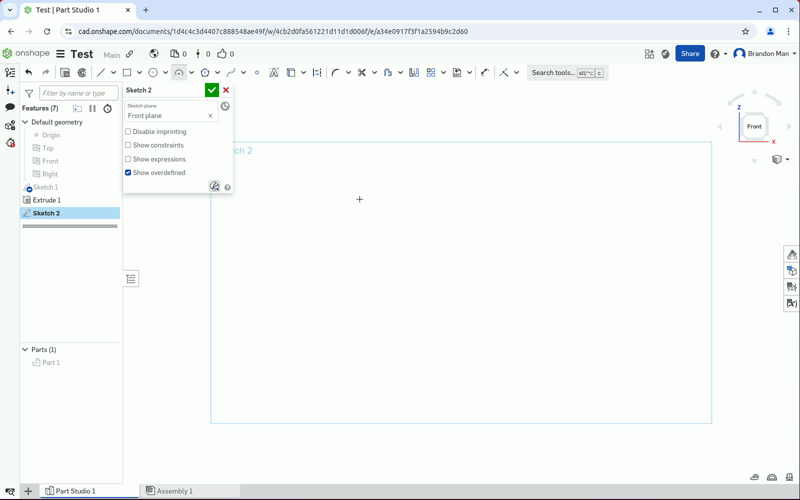
key_up(shift)
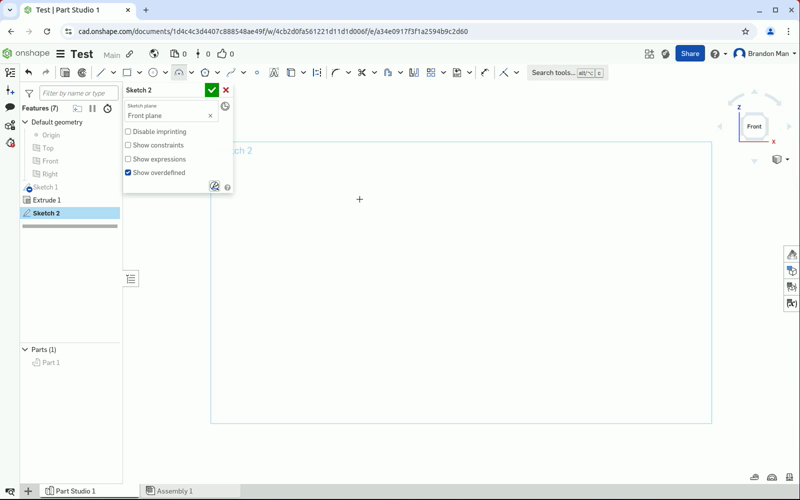
key_down(shift)
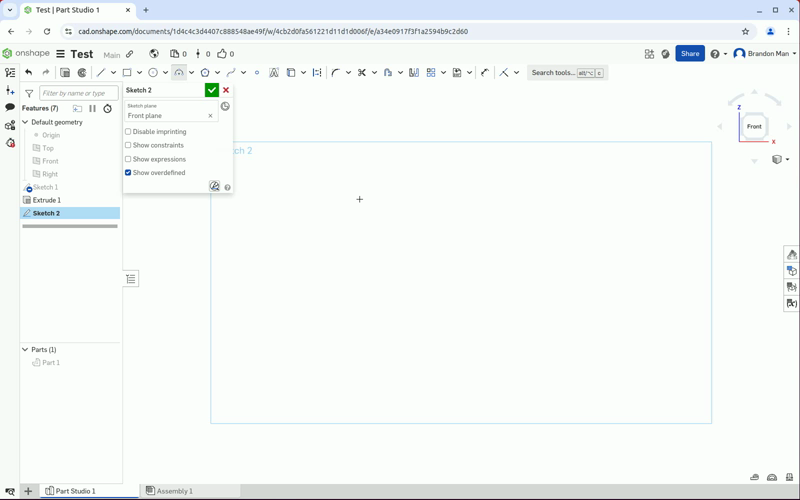
mouse_move(417, 198)
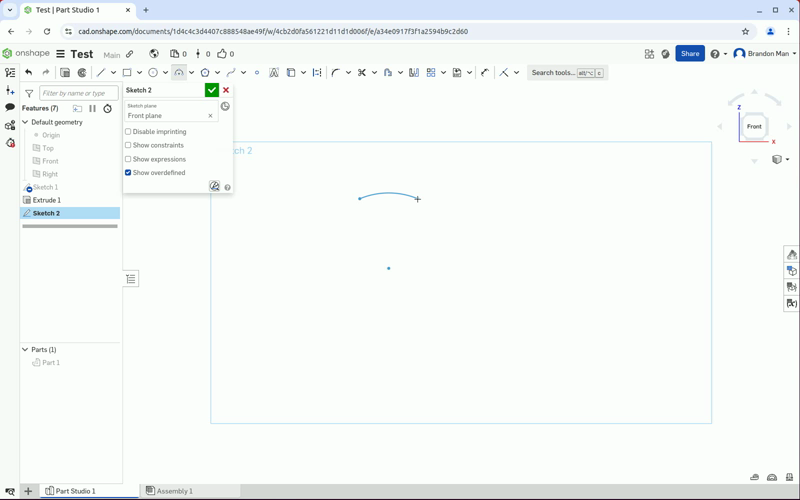
click(417, 198)
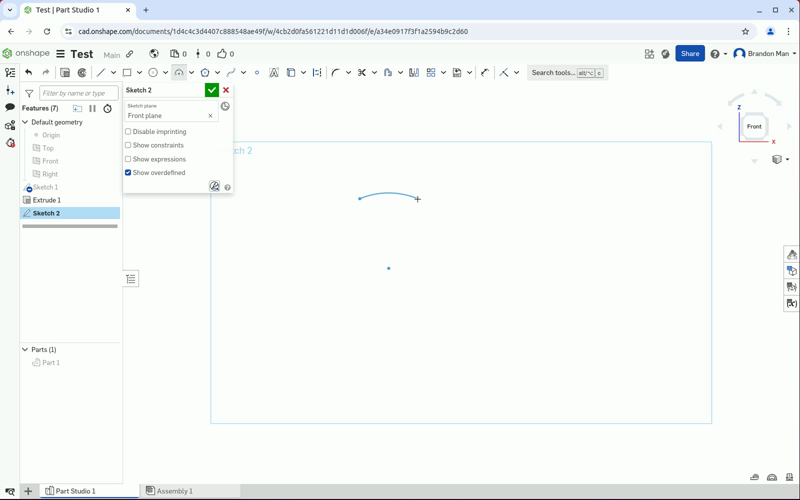
mouse_move(389, 227)
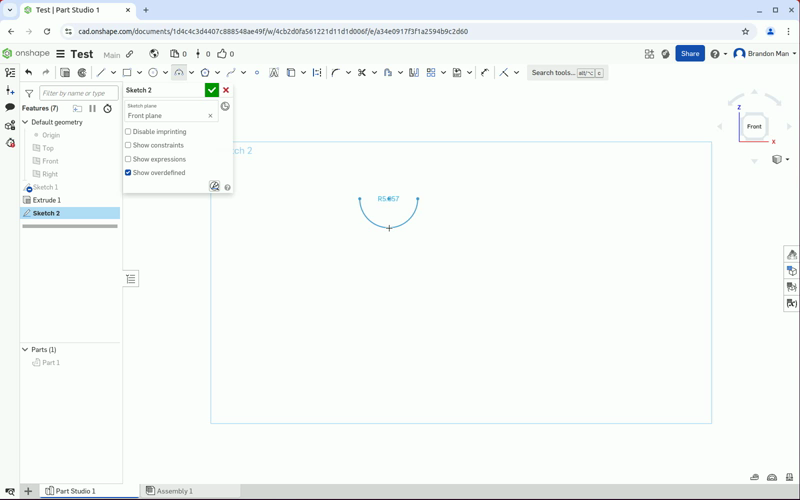
click(389, 227)
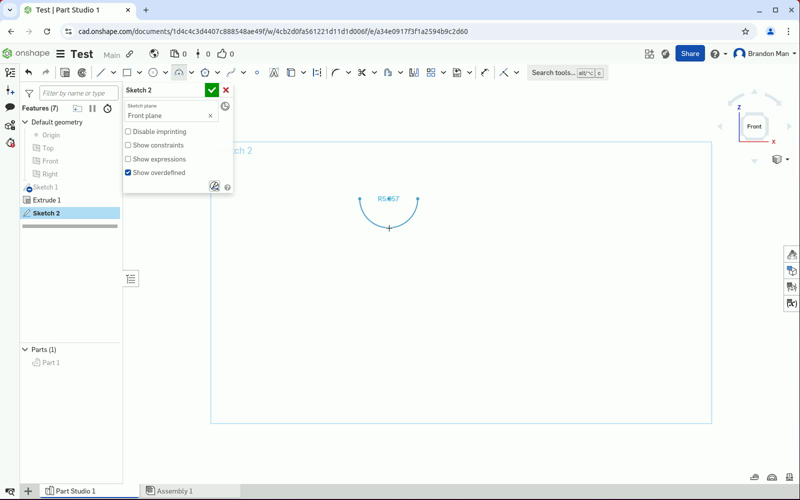
key_up(shift)
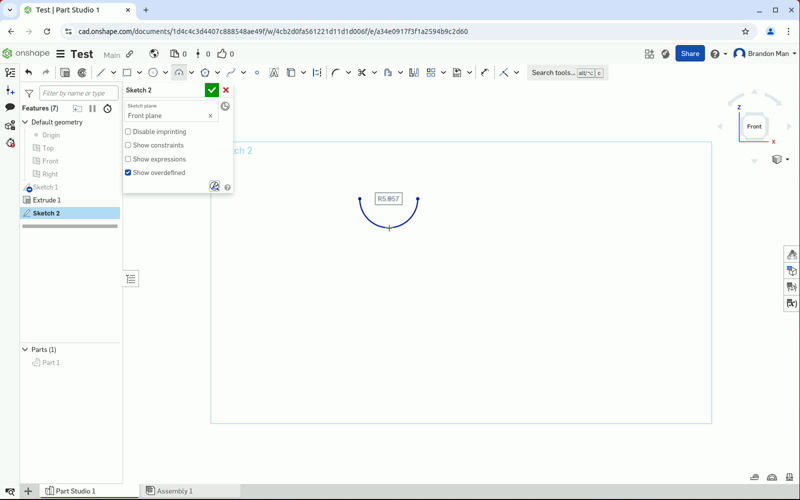
key(esc)
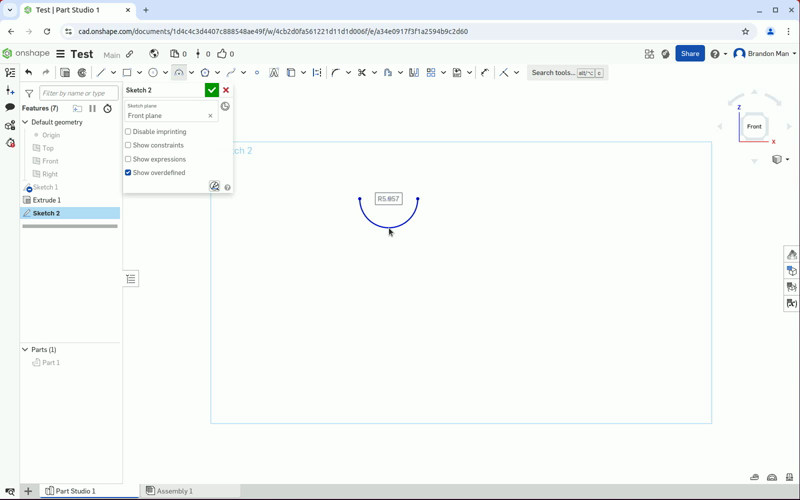
key(l)
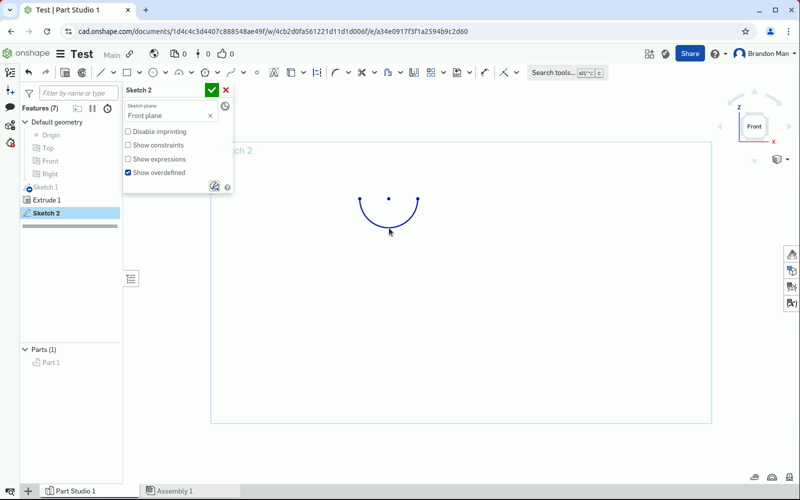
mouse_move(417, 198)
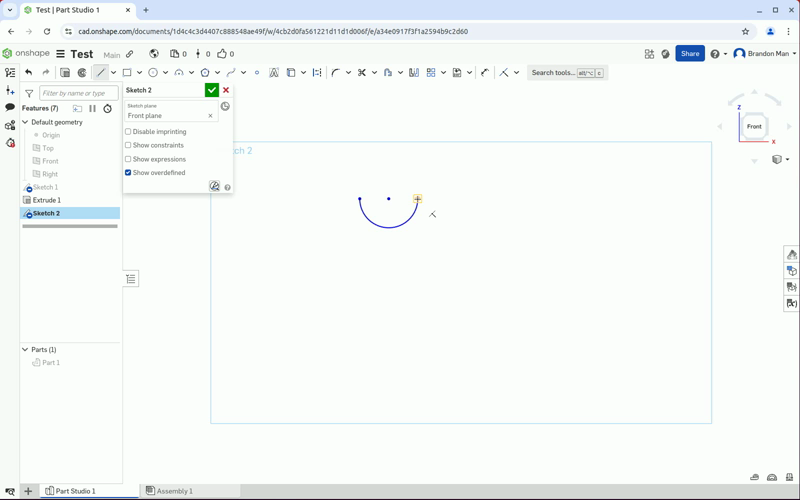
click(417, 198)
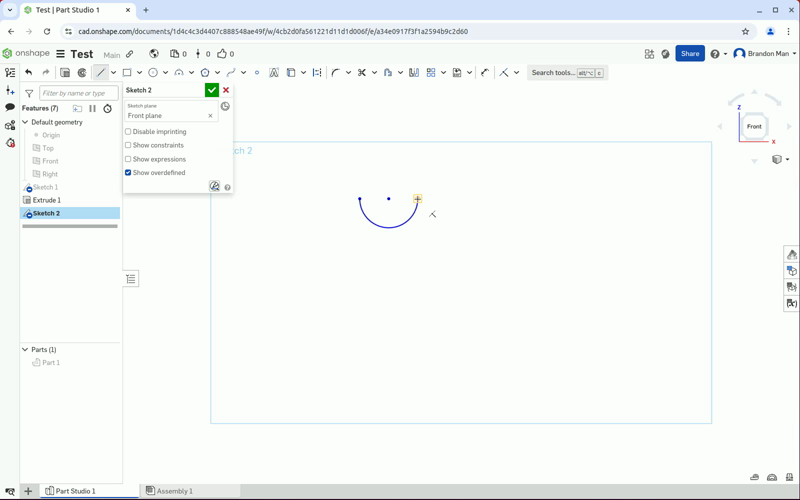
key_down(shift)
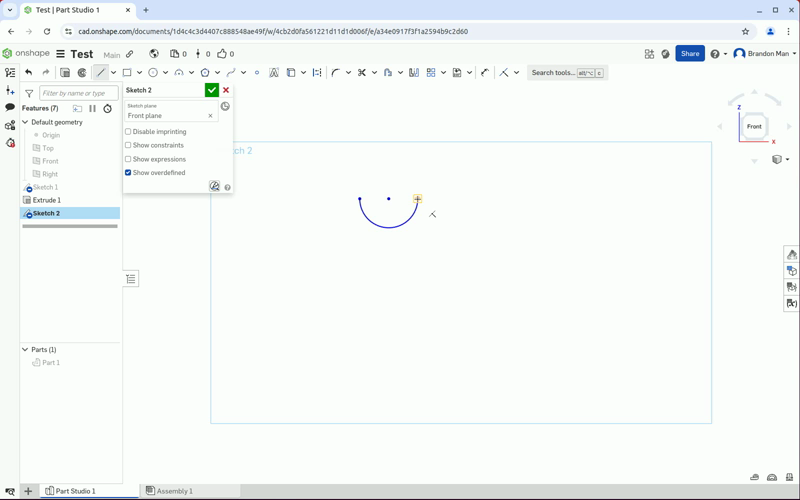
mouse_move(447, 198)
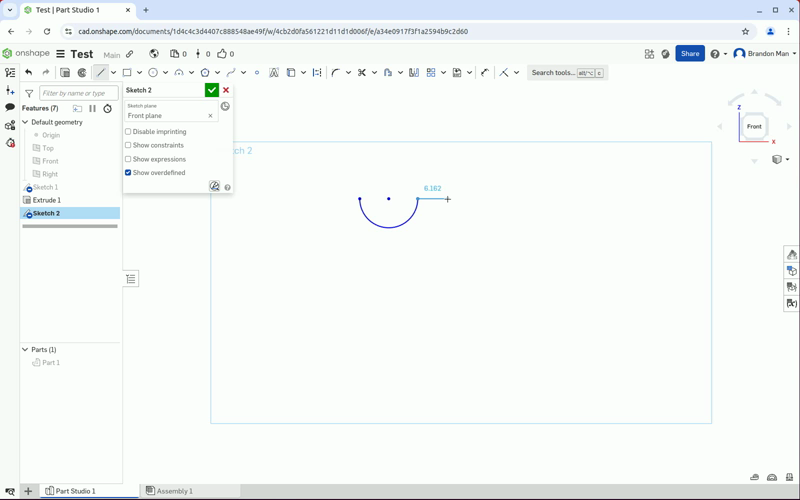
mouse_move(403, 198)
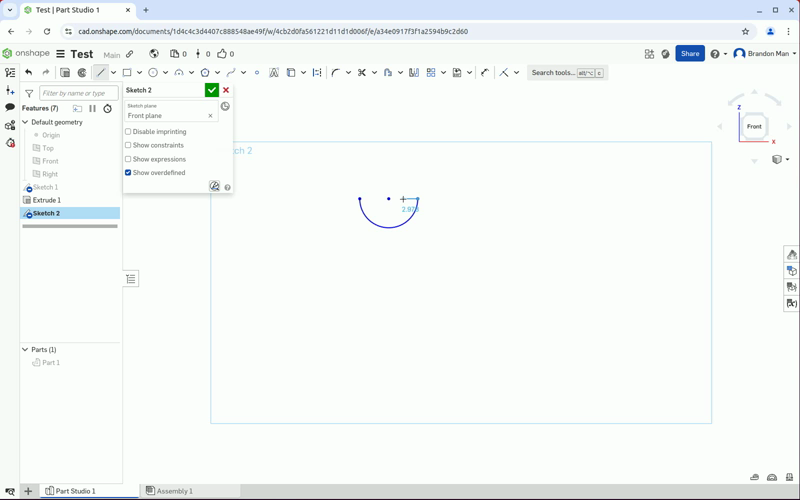
click(403, 198)
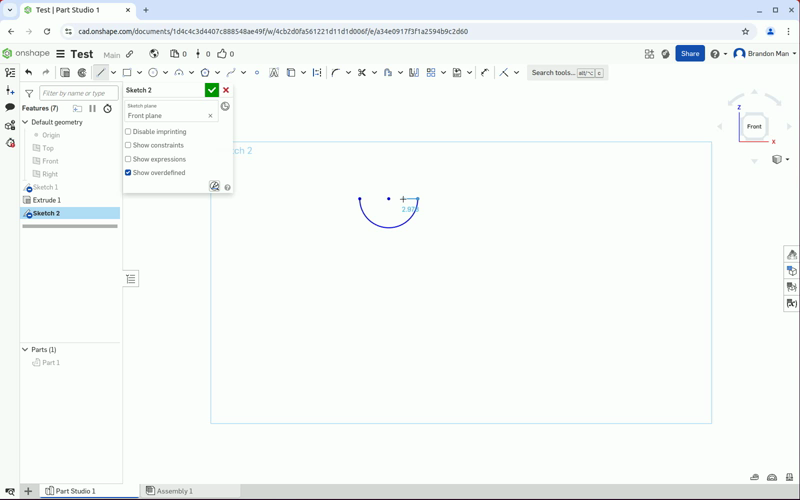
key_up(shift)
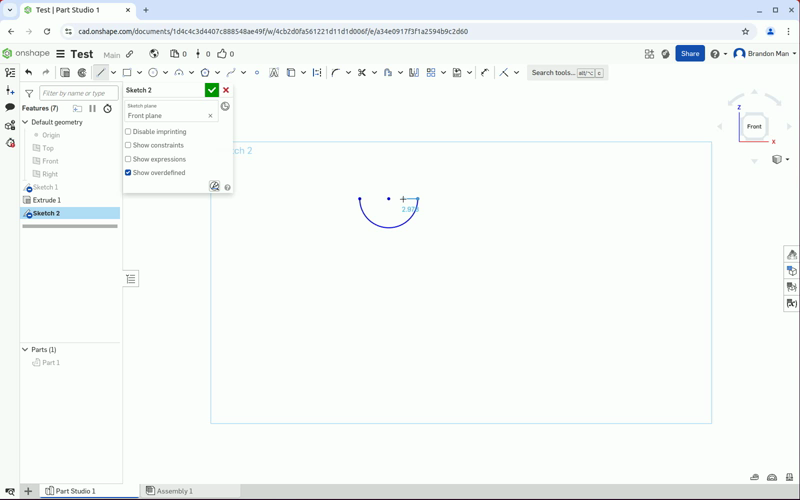
key(esc)
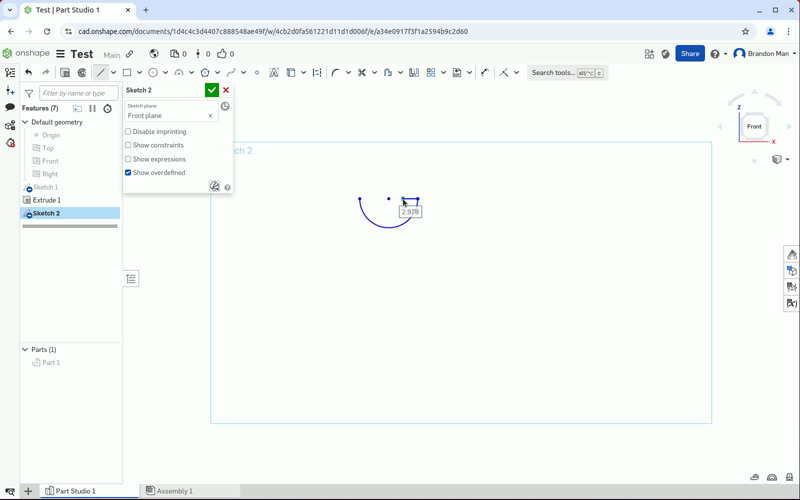
key(a)
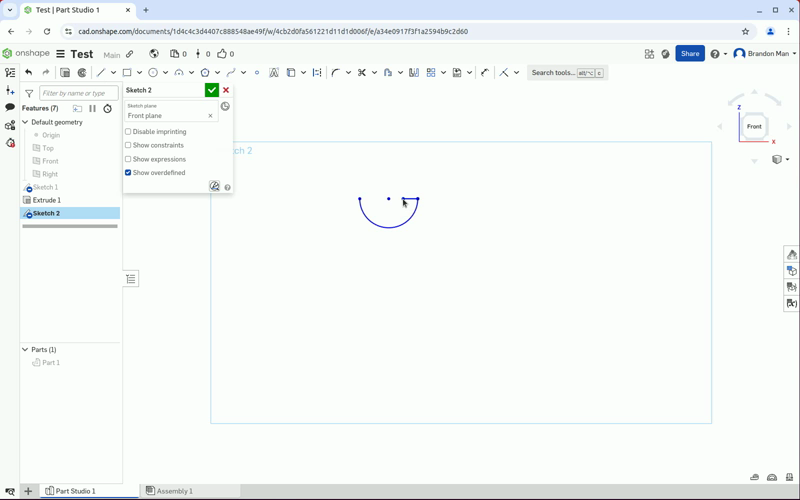
mouse_move(403, 198)
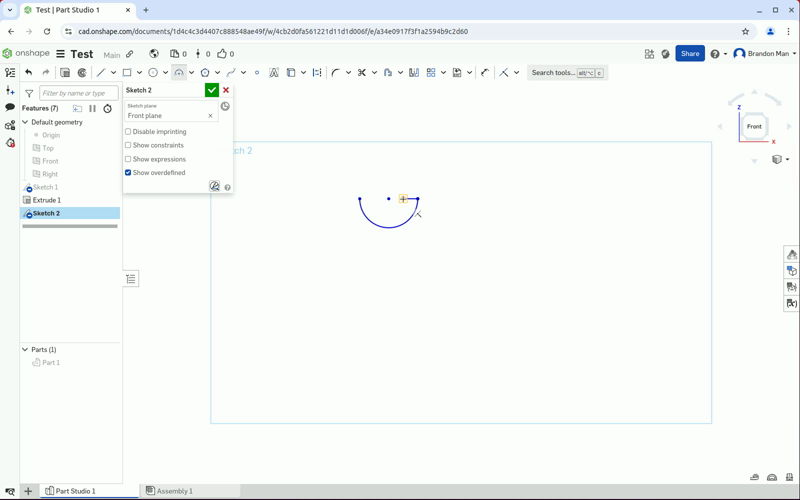
click(403, 198)
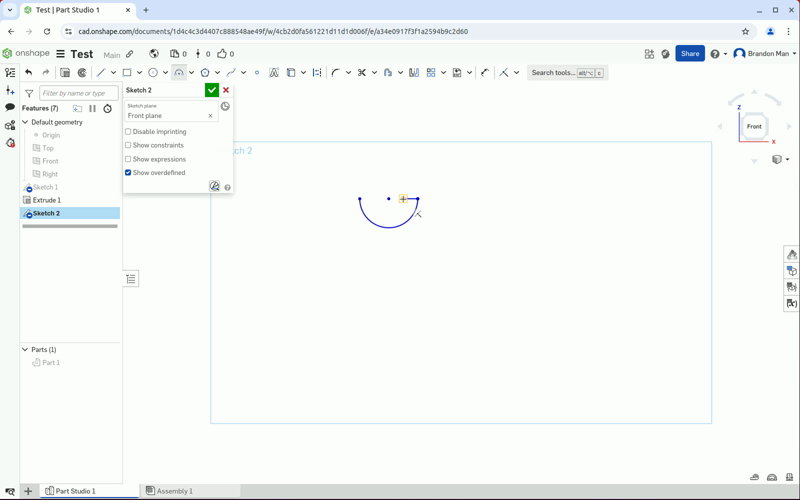
key_down(shift)
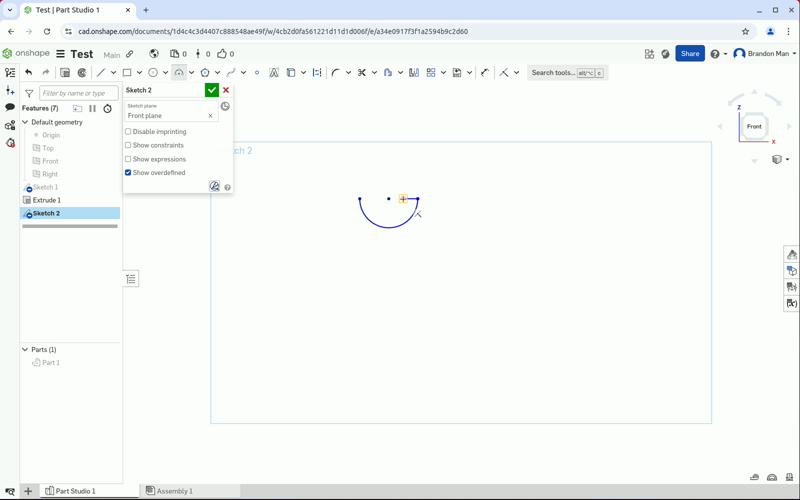
mouse_move(374, 198)
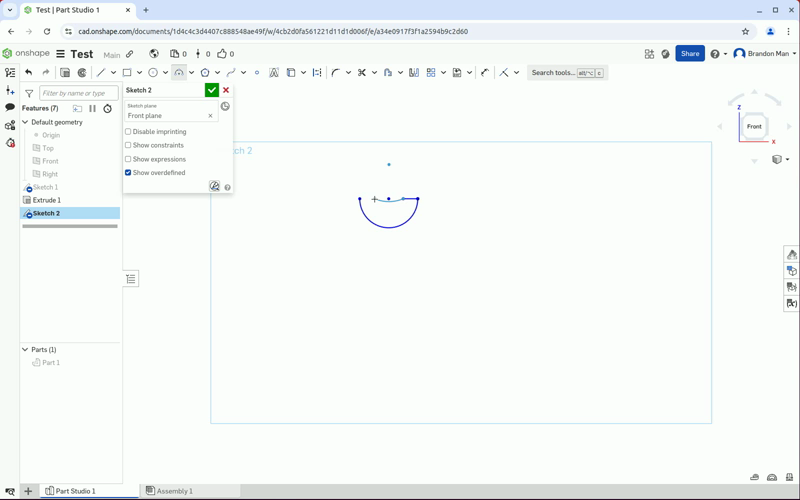
click(374, 198)
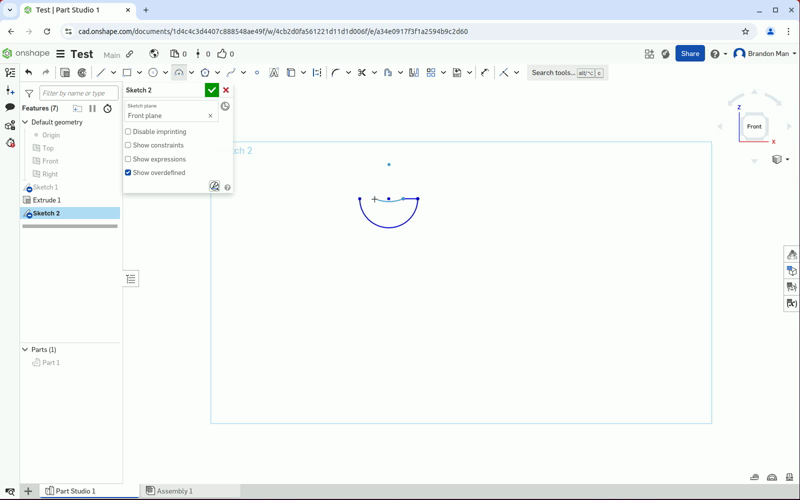
mouse_move(389, 213)
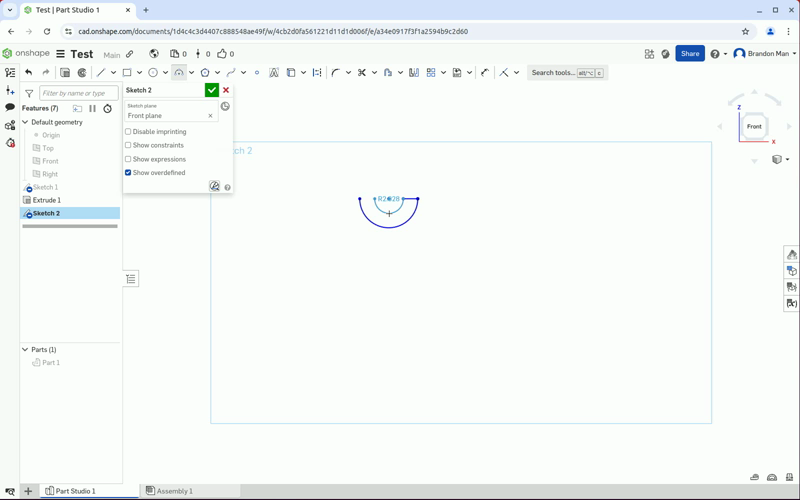
click(389, 213)
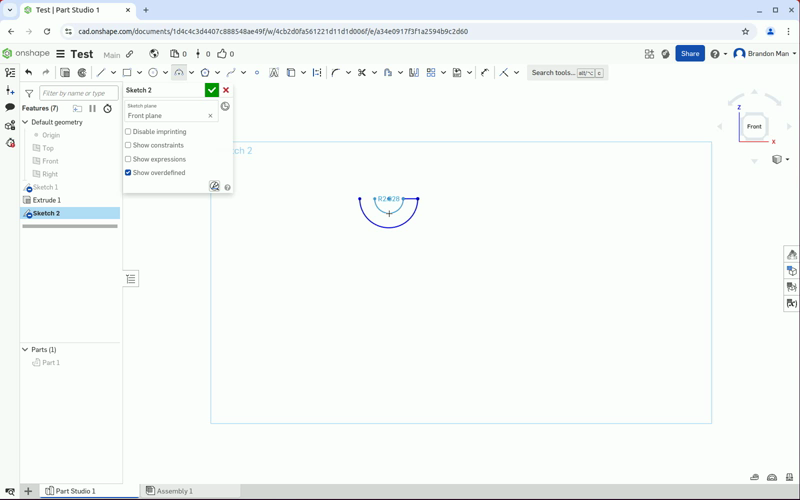
key_up(shift)
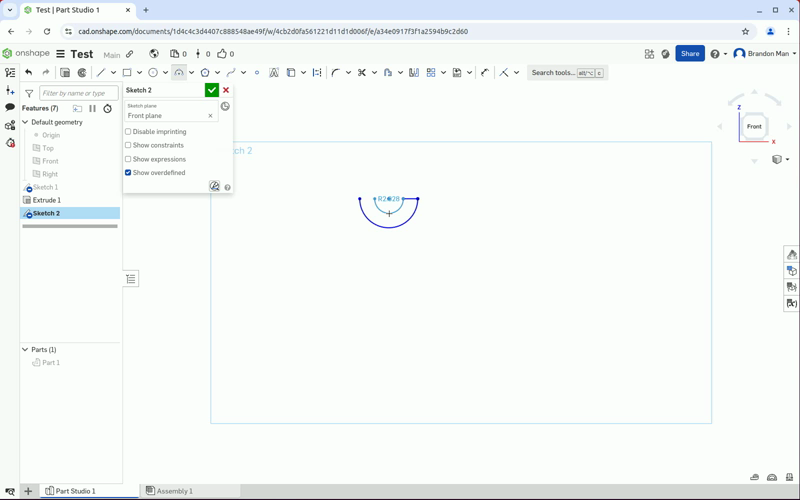
key(esc)
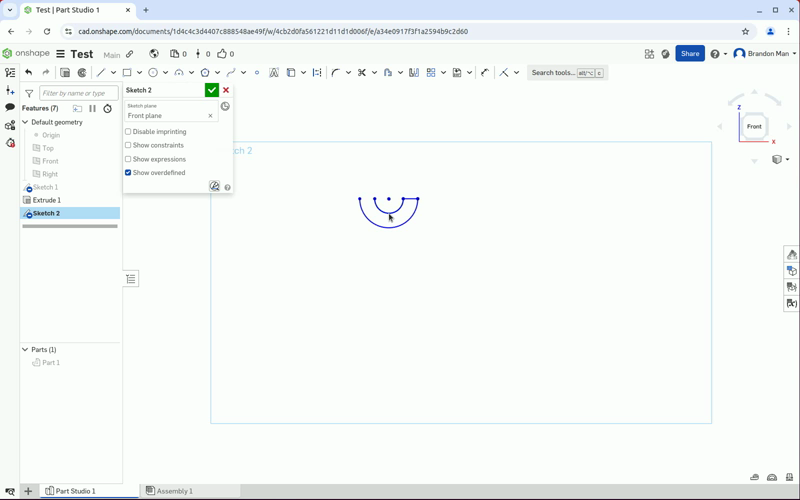
key(l)
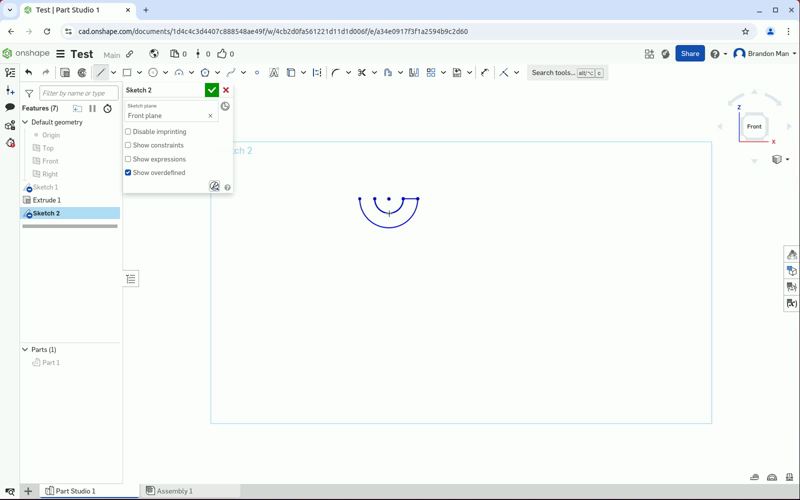
mouse_move(374, 198)
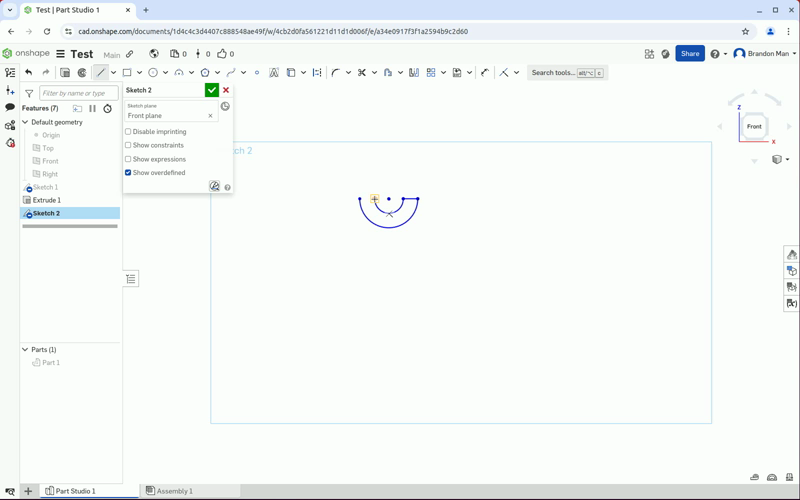
click(374, 198)
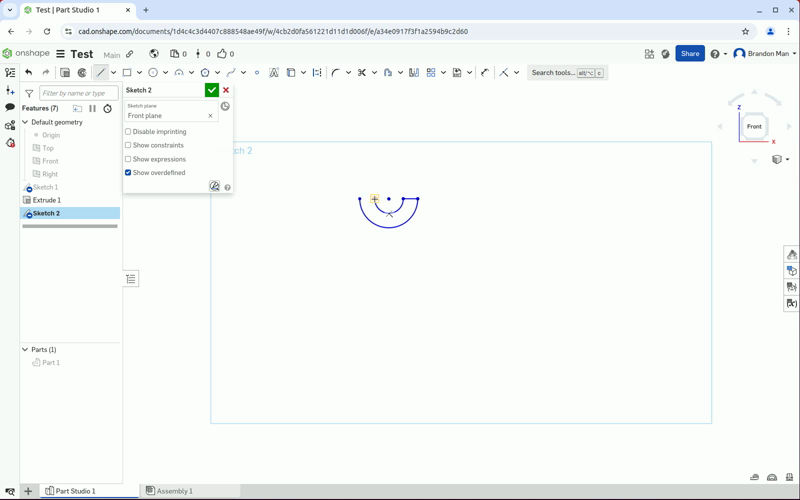
mouse_move(404, 198)
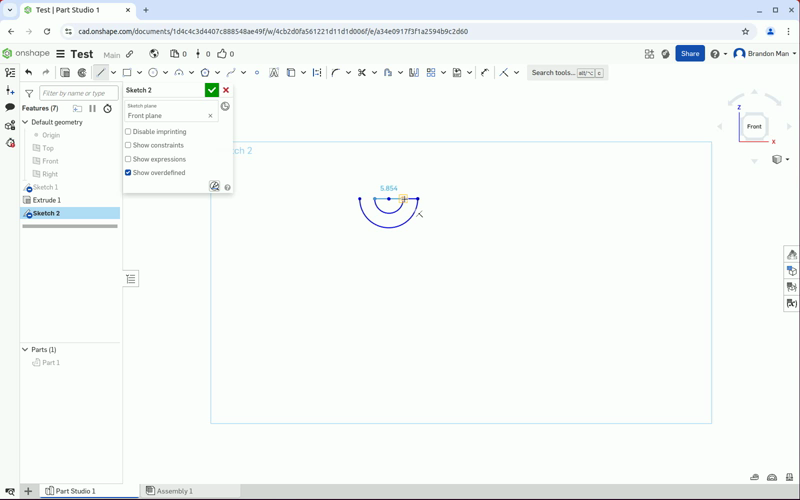
key_down(shift)
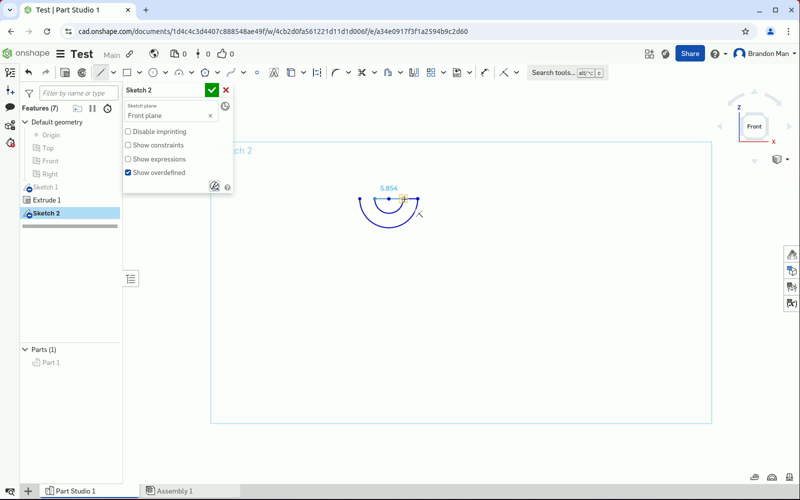
mouse_move(359, 198)
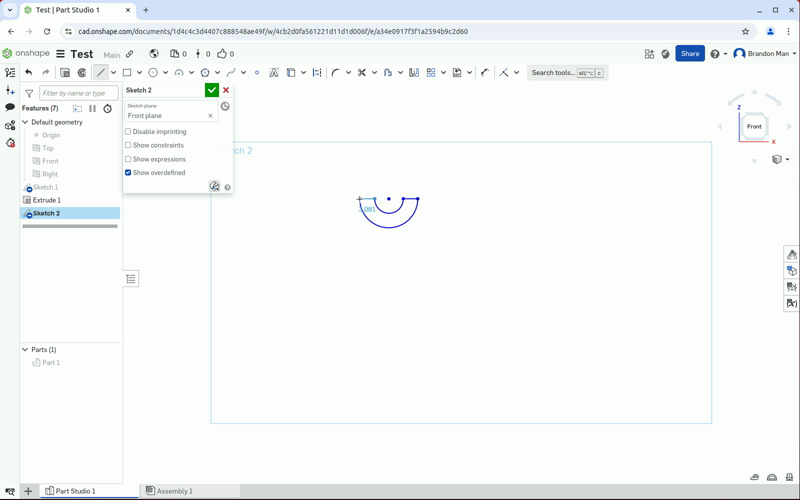
key_up(shift)
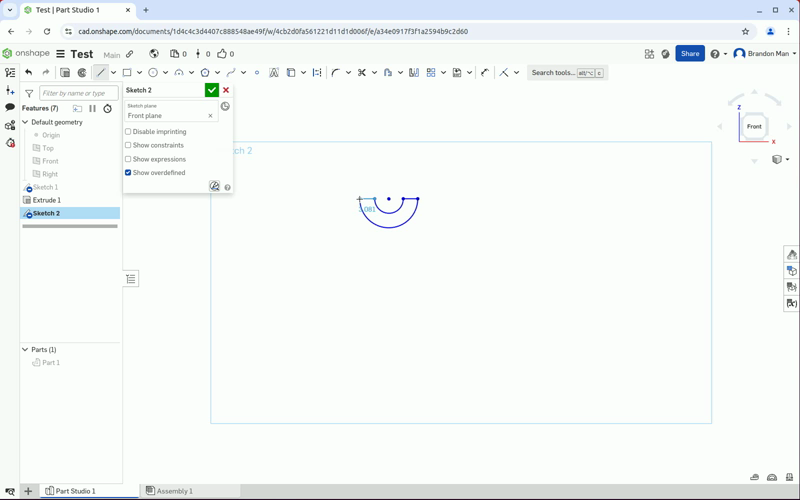
click(359, 198)
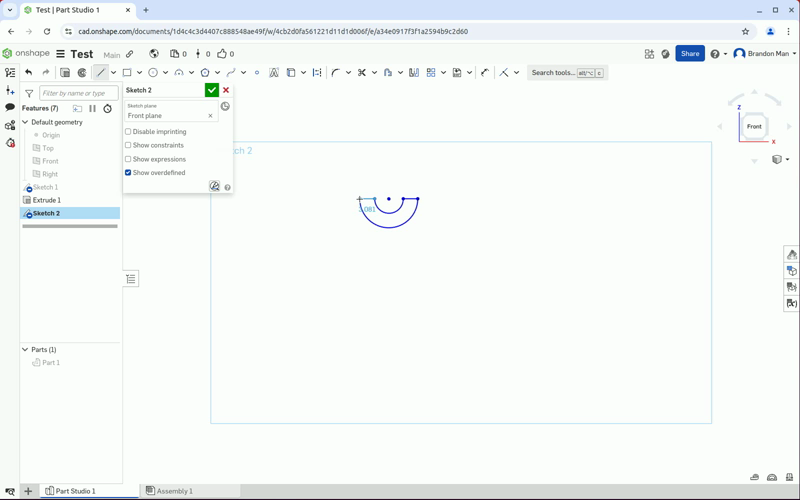
key(esc)
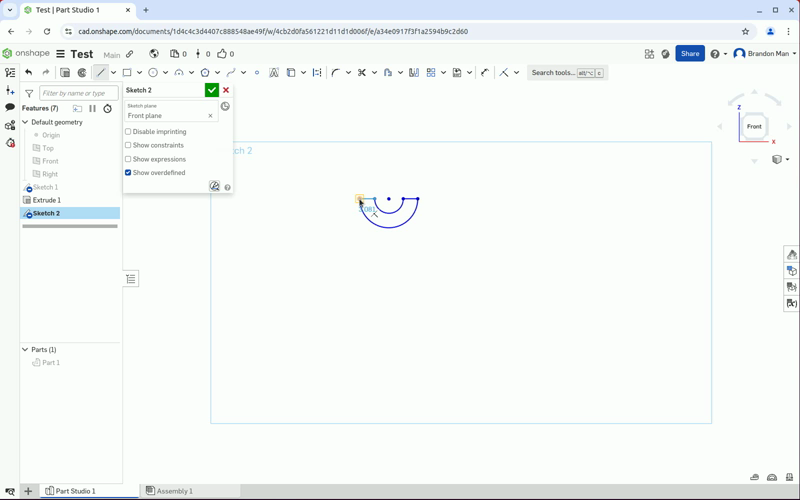
mouse_move(383, 212)
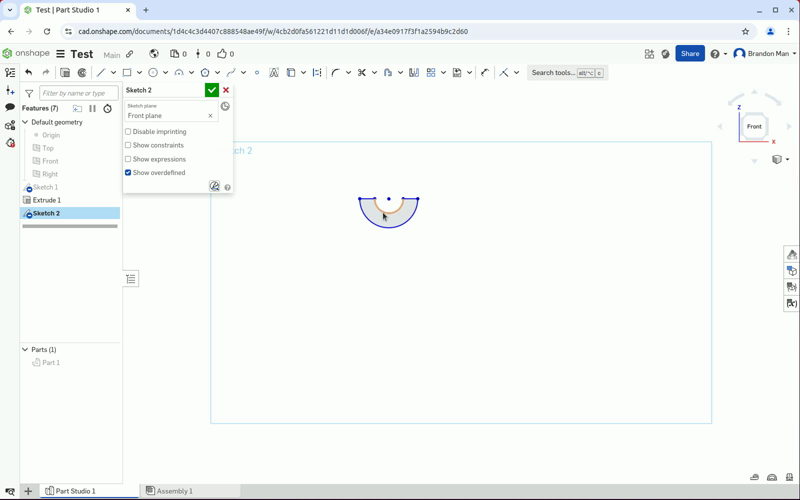
scroll(6)
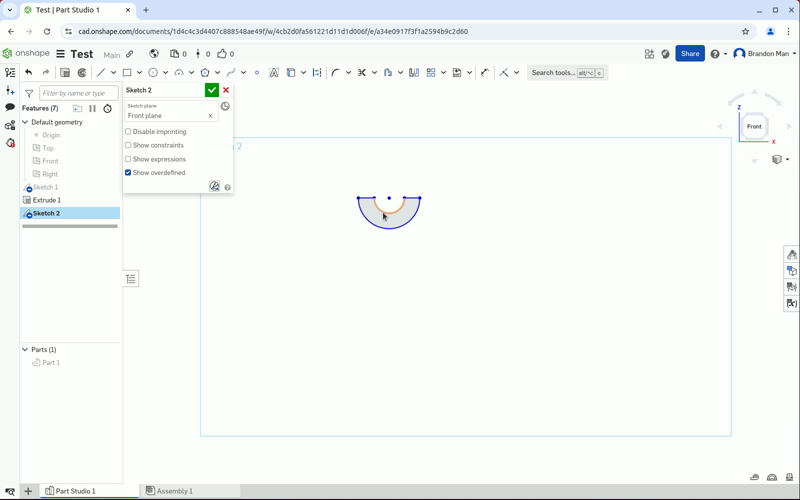
scroll(6)
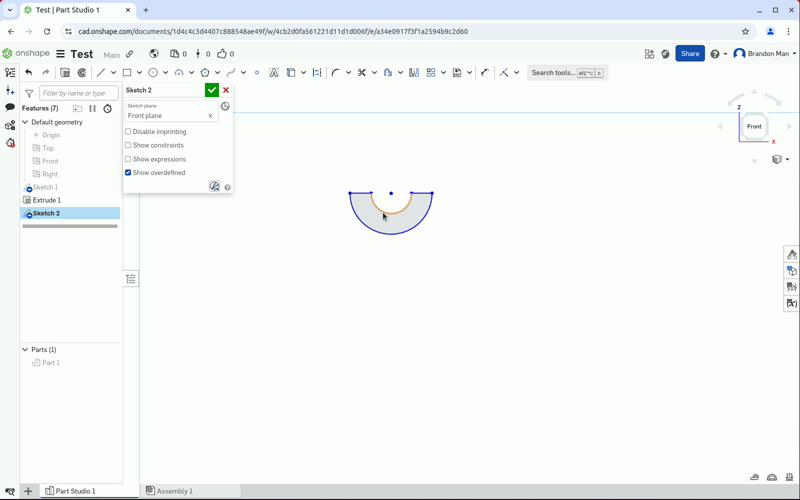
scroll(6)
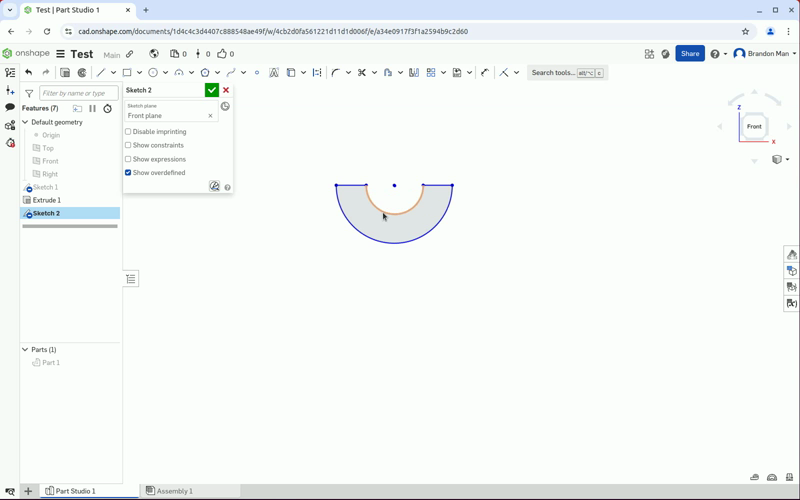
scroll(6)
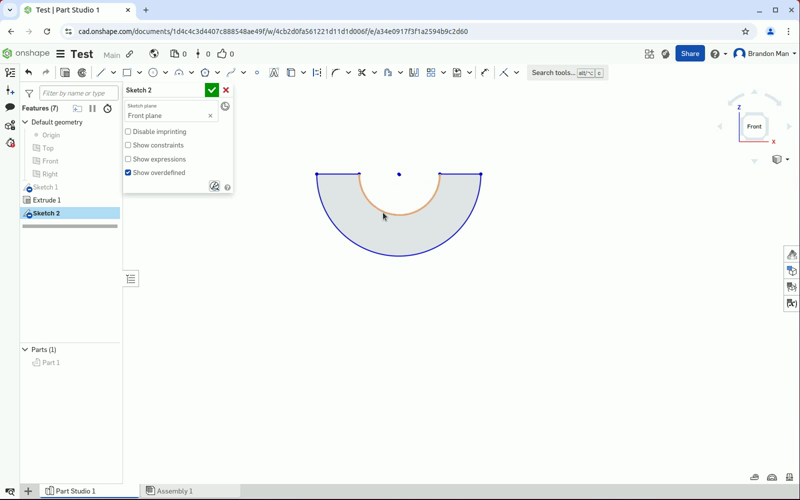
scroll(6)
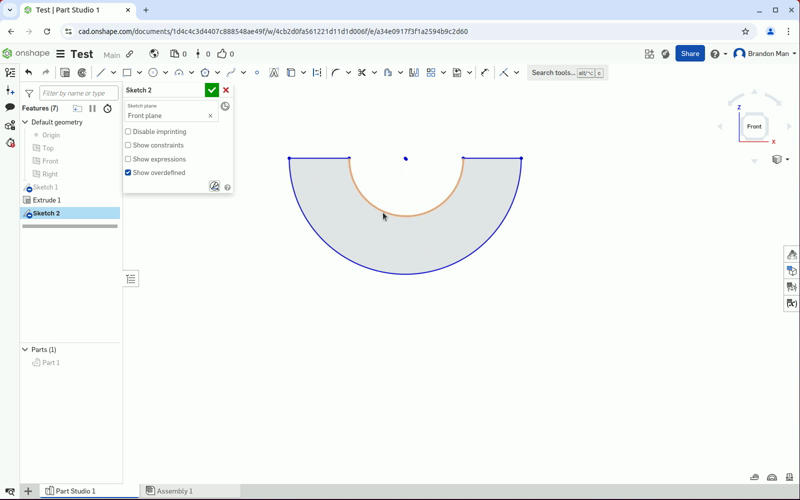
scroll(6)
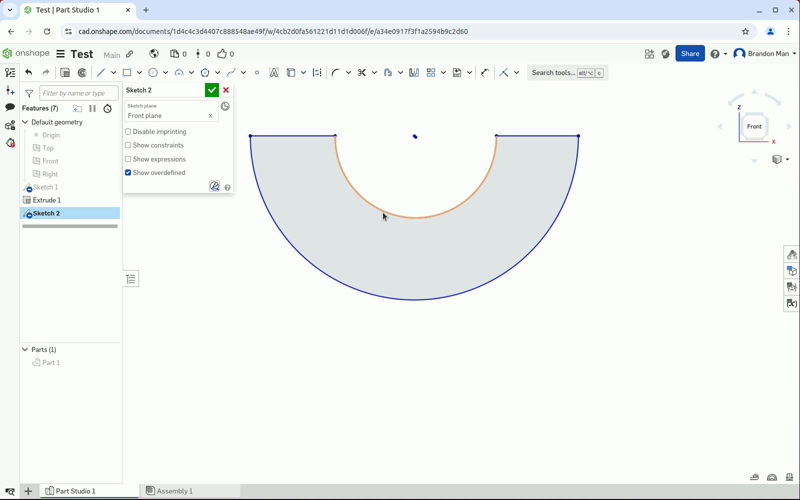
scroll(6)
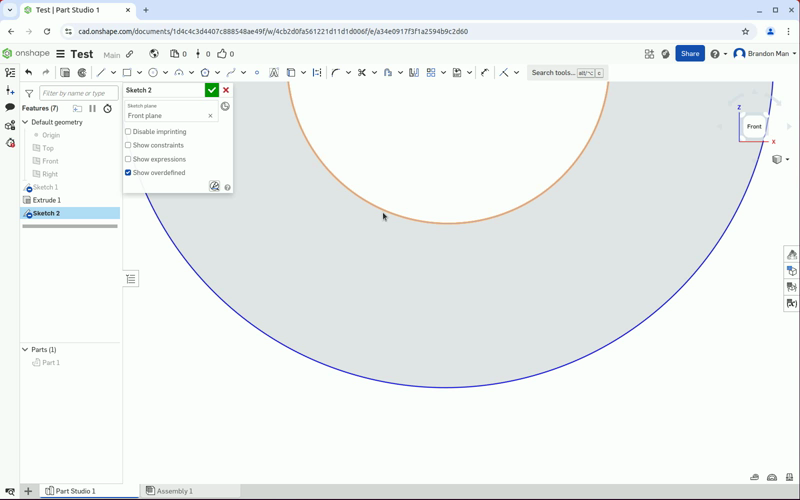
click(383, 212)
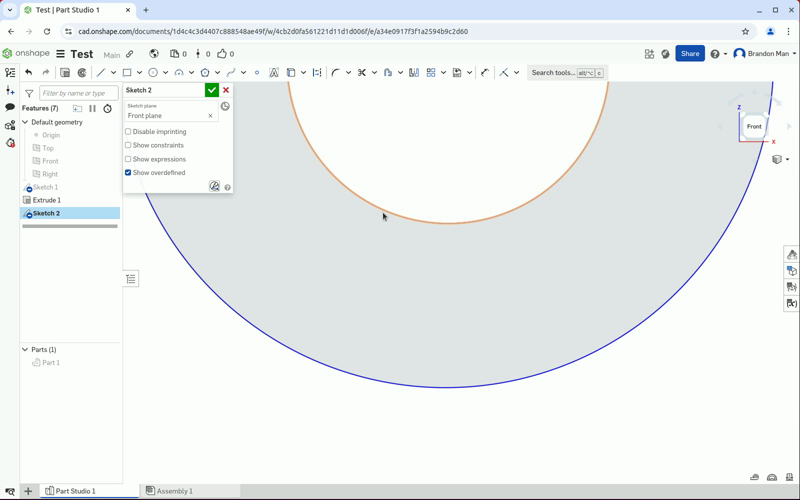
scroll(-6)
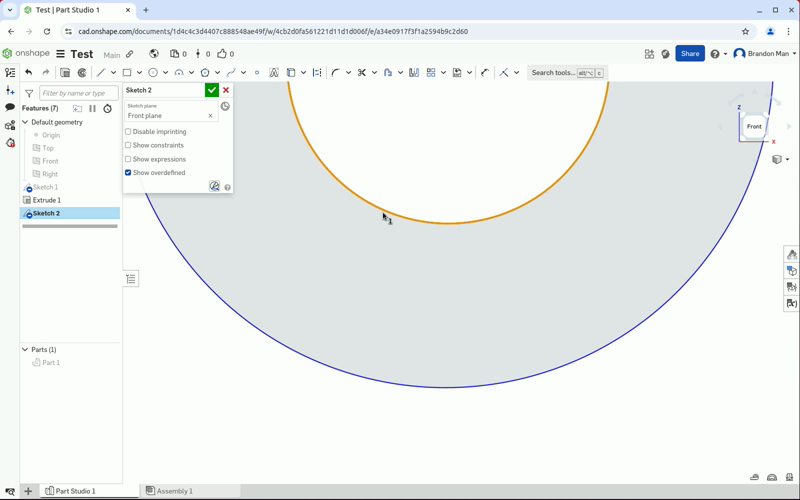
scroll(-6)
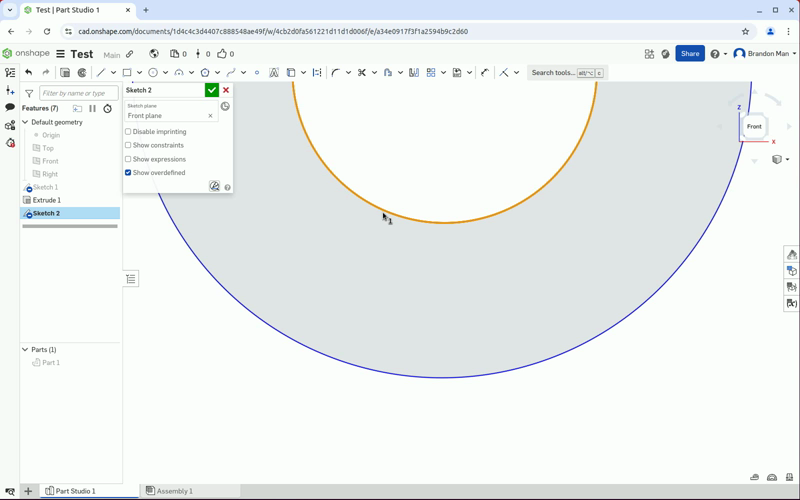
scroll(-6)
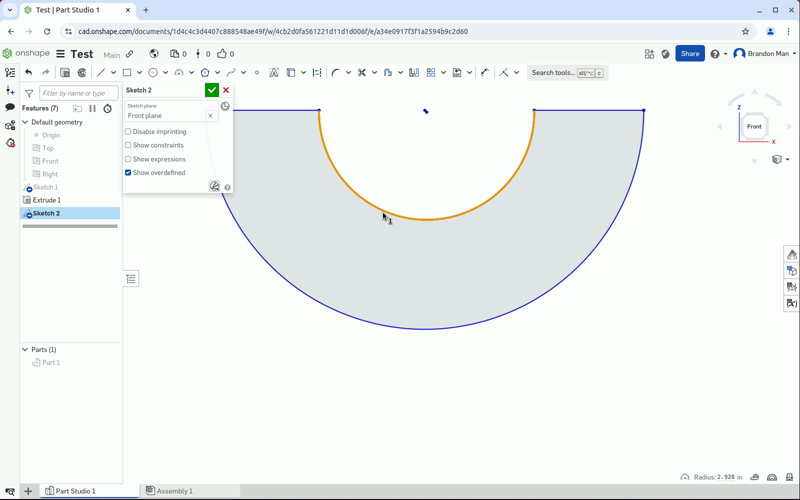
scroll(-6)
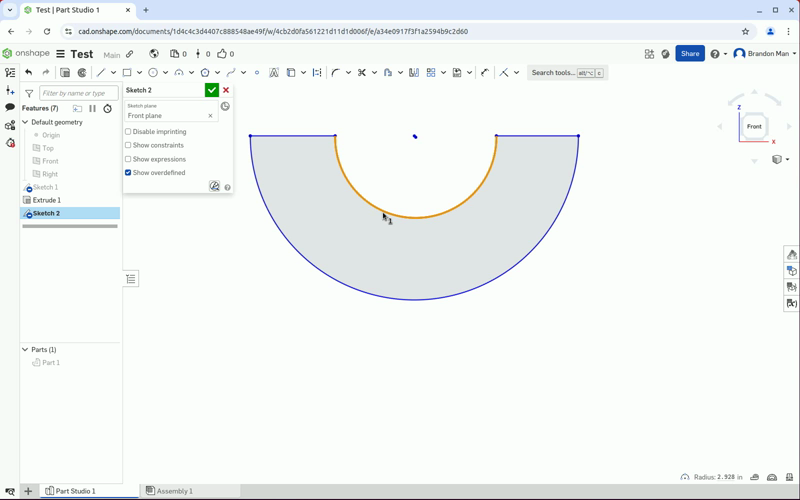
scroll(-6)
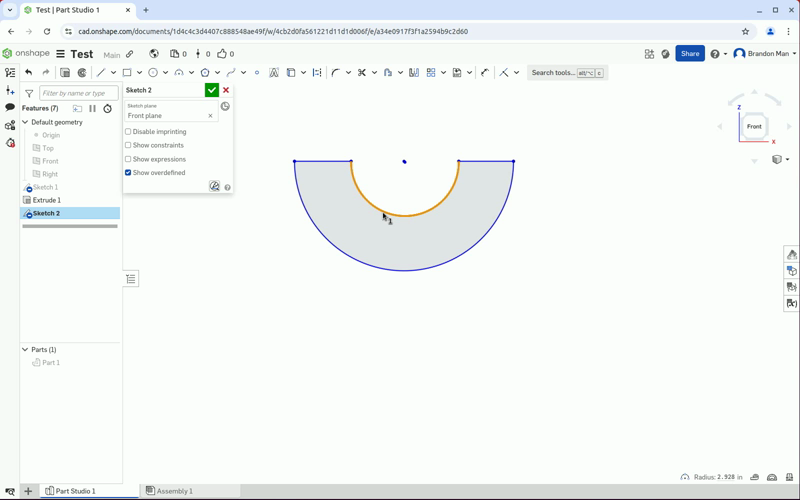
scroll(-6)
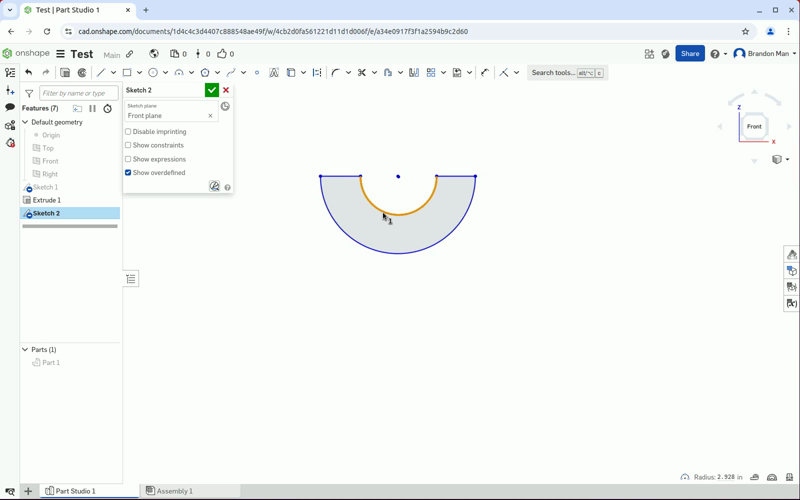
scroll(-6)
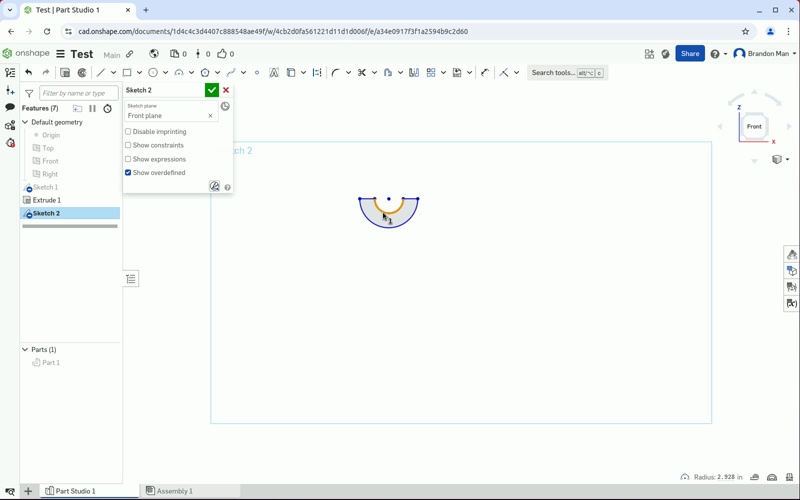
mouse_move(73, 352)
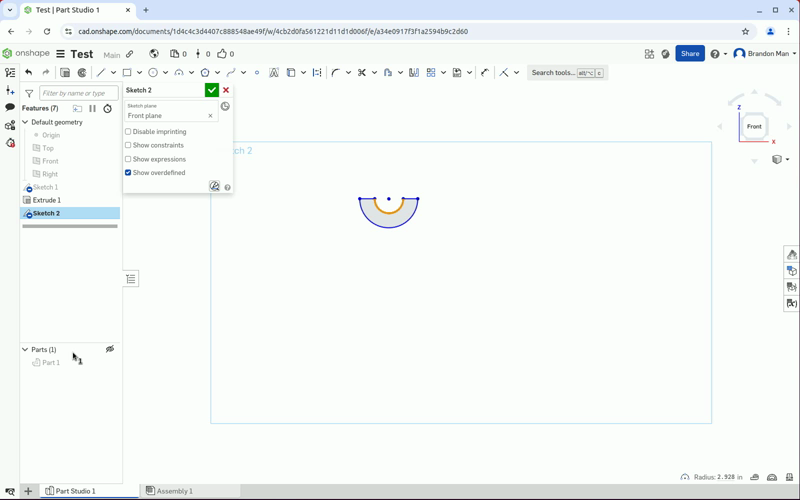
key(shift+y)
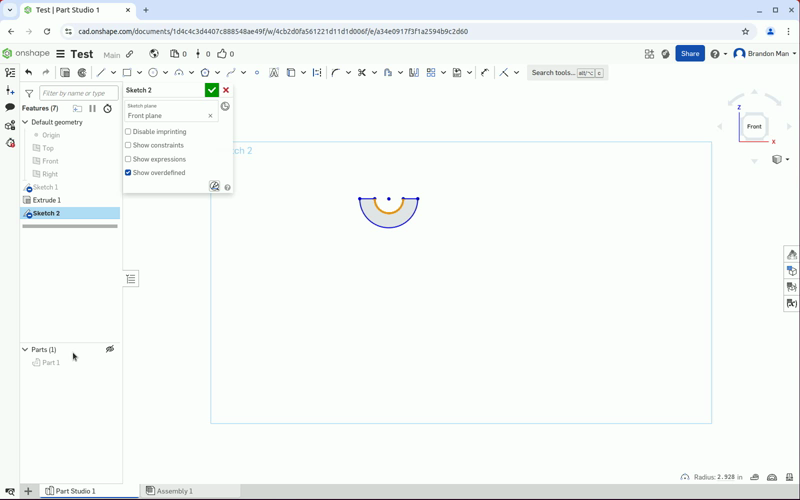
key(shift+e)
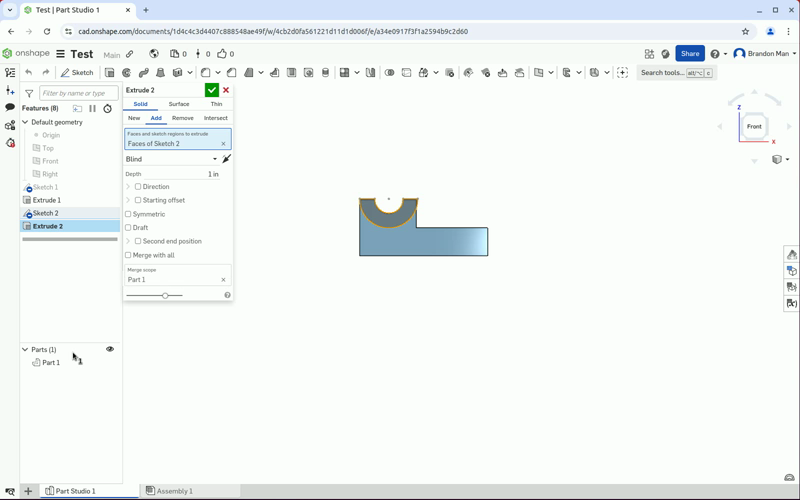
mouse_move(143, 106)
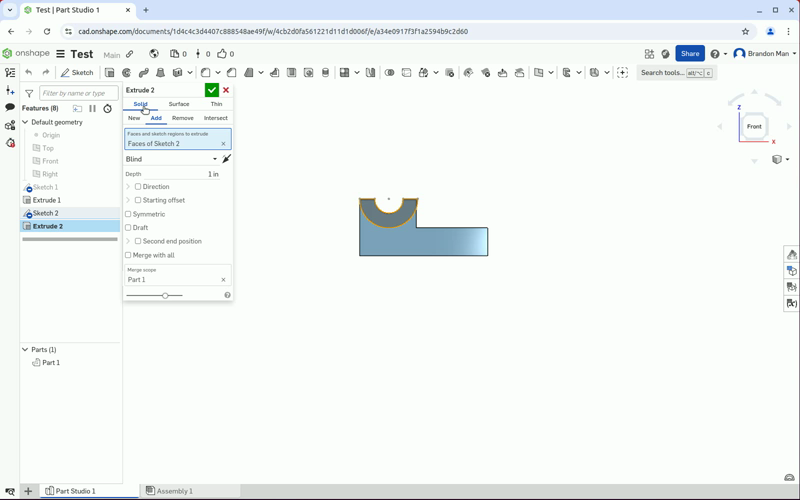
click(143, 106)
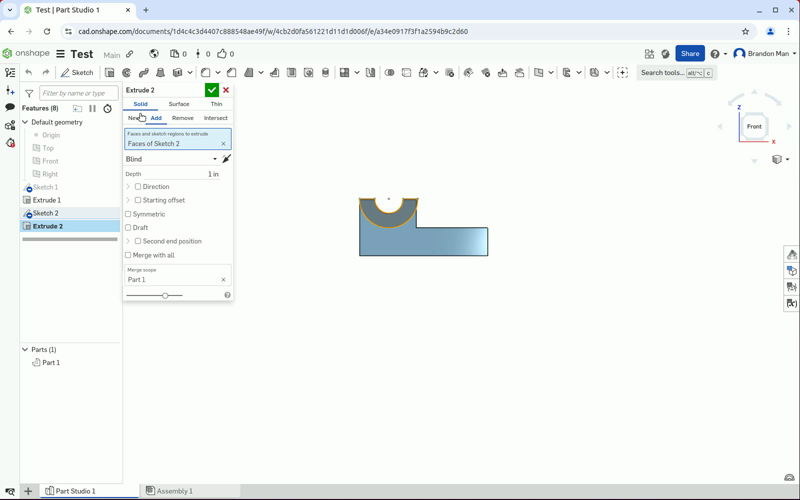
mouse_move(137, 120)
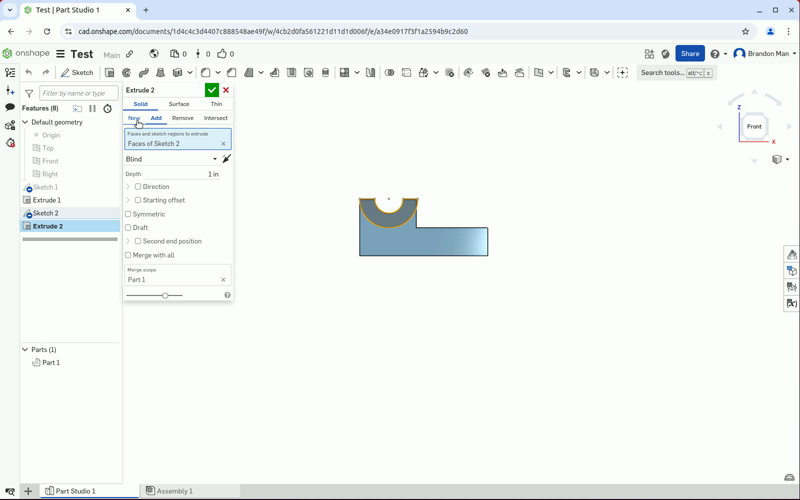
click(137, 120)
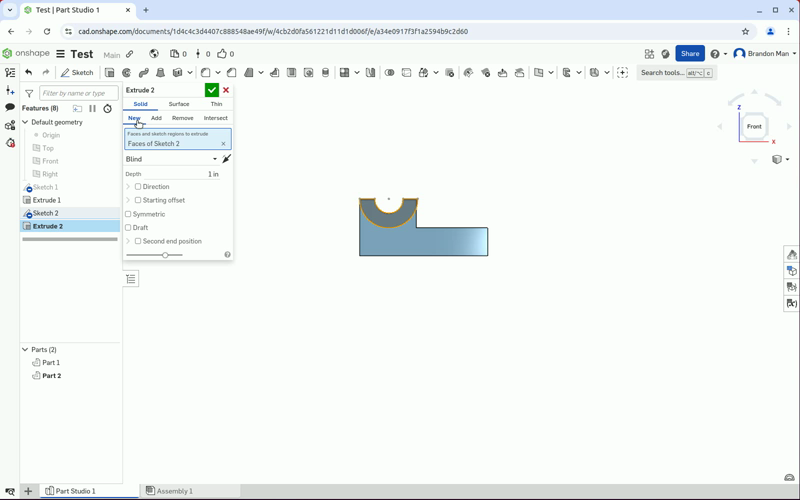
key(tab, 4)
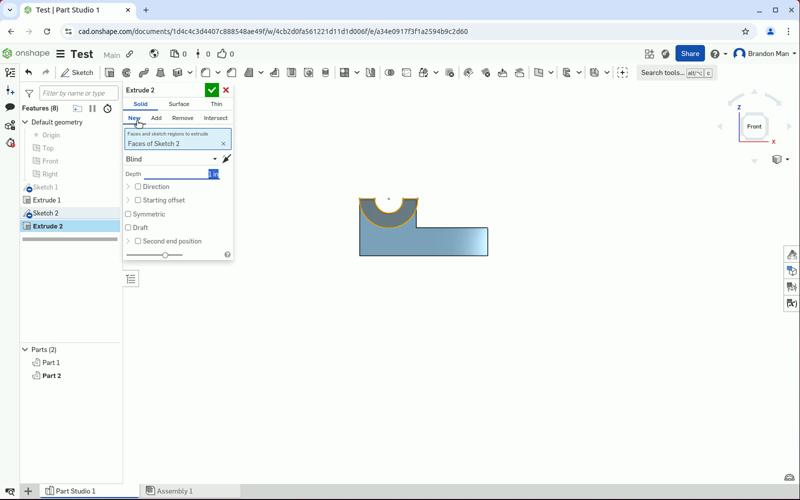
text(11.795)
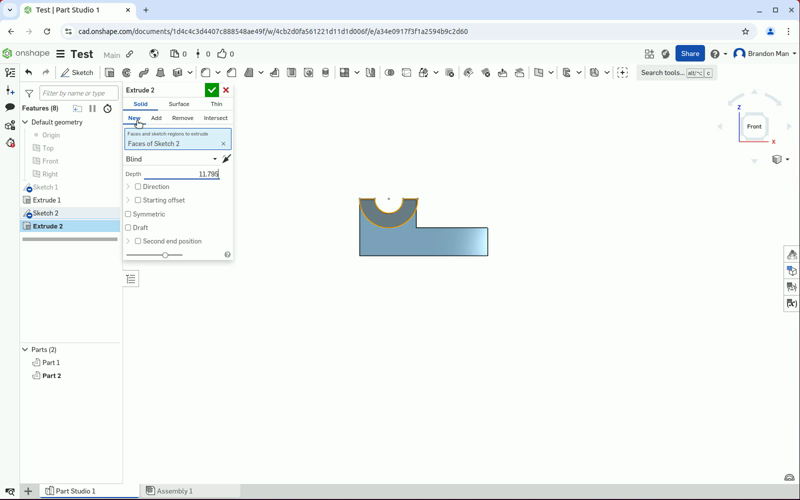
key(enter)
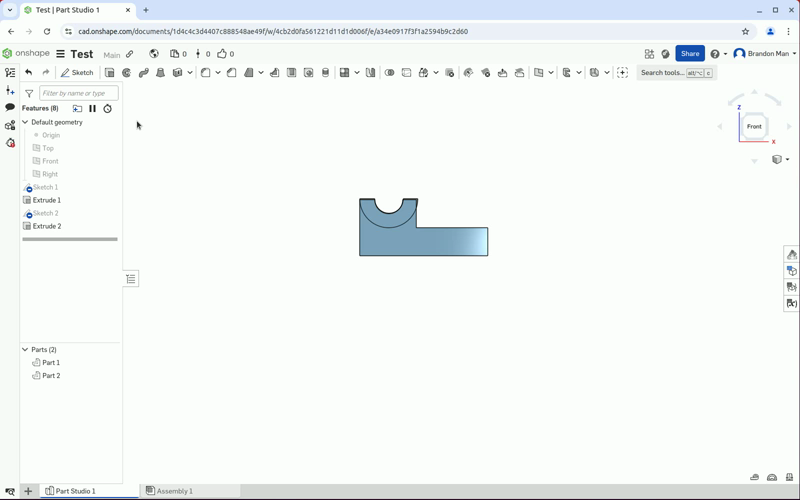
key(shift+h)
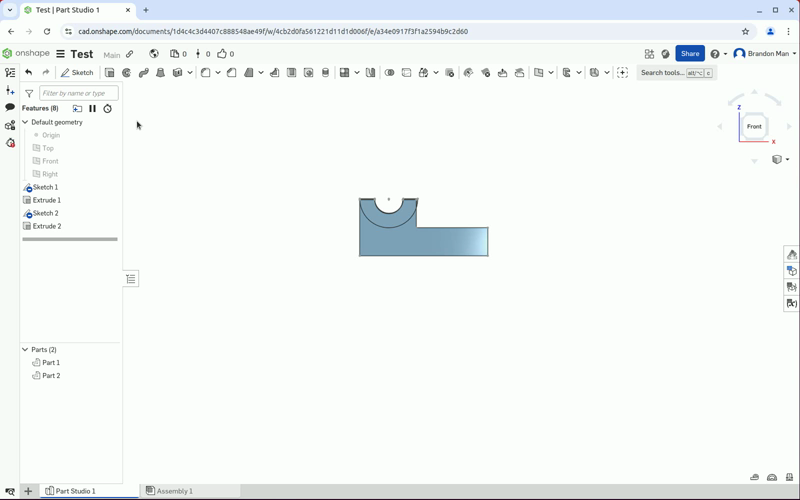
key(shift+h)
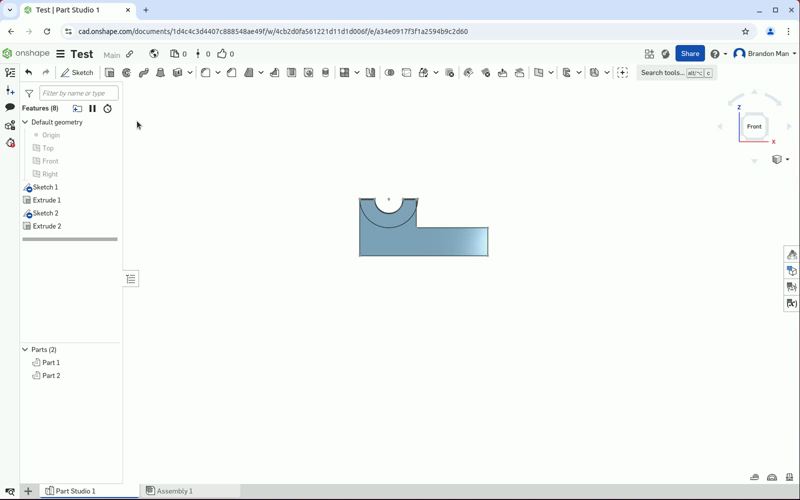
key(shift+7)
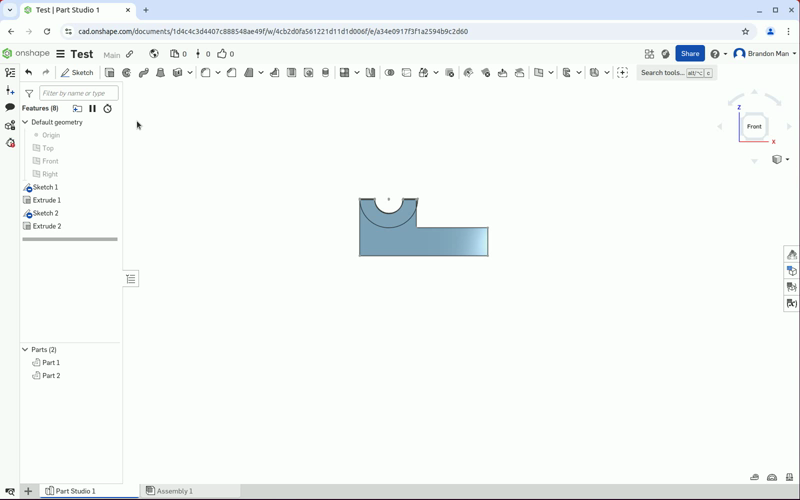
key(left, 2)
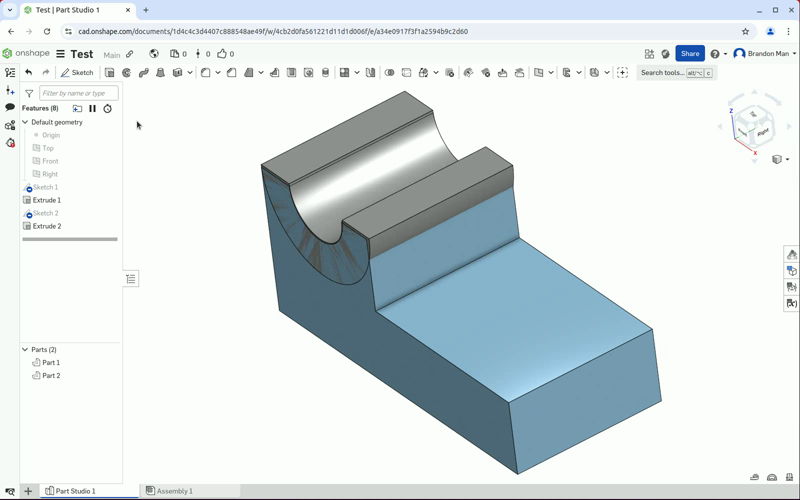
key(down, 2)
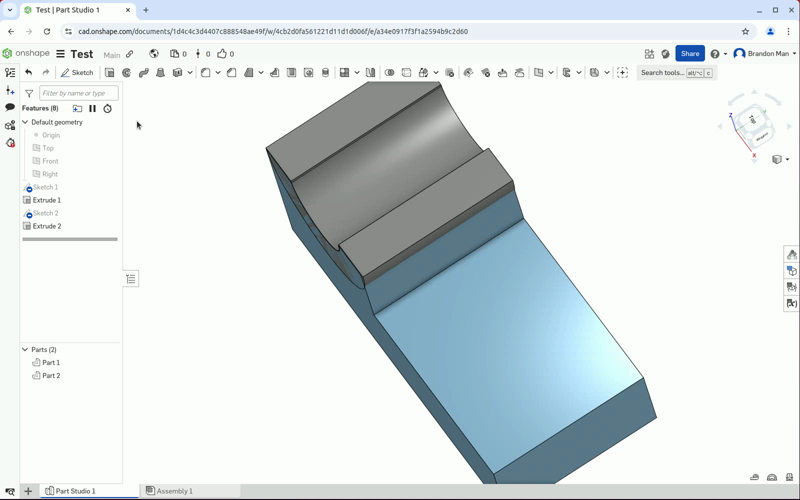
key(up, 2)
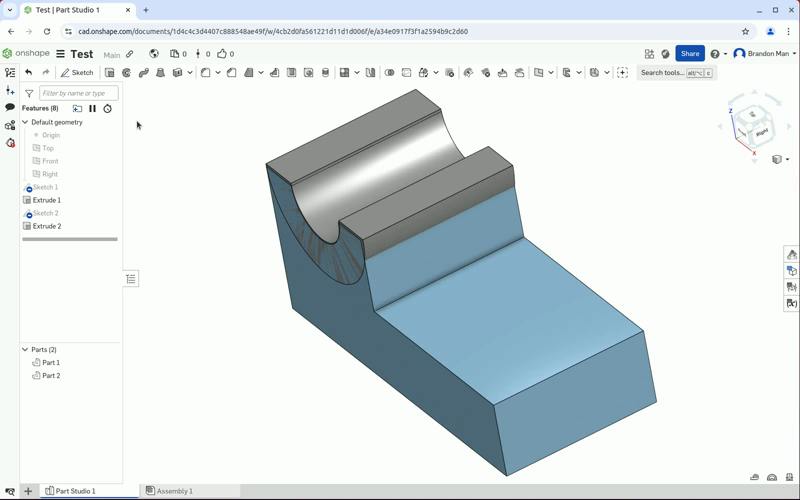
key(right, 2)
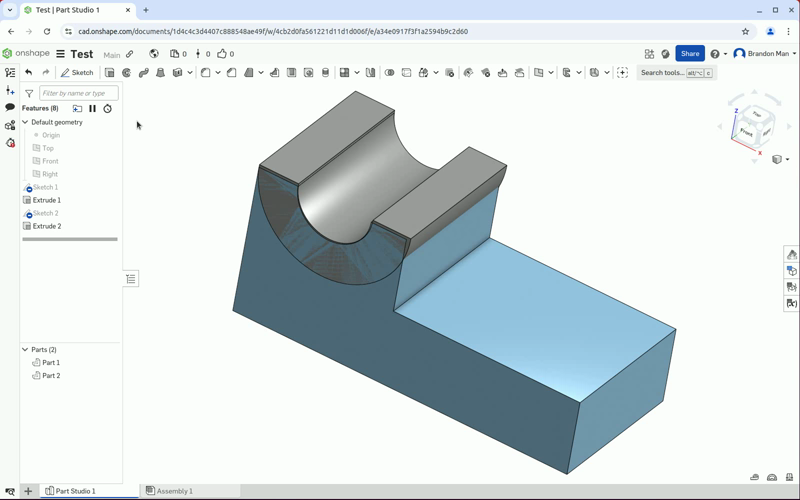
mouse_move(73, 189)
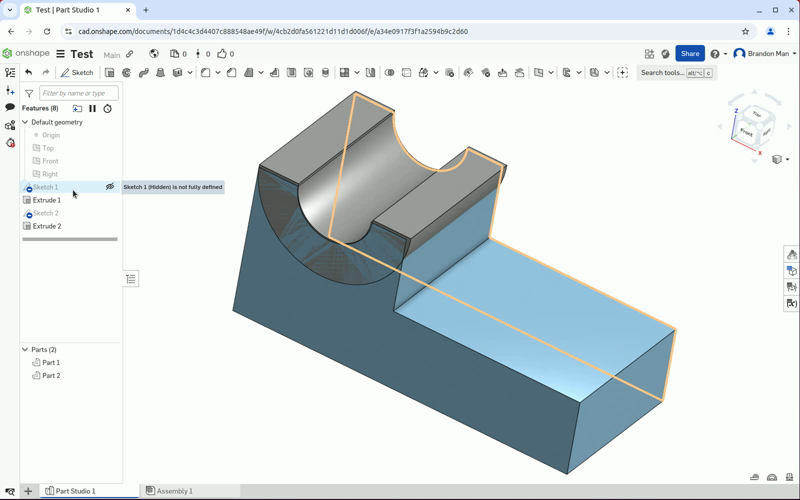
click(73, 189)